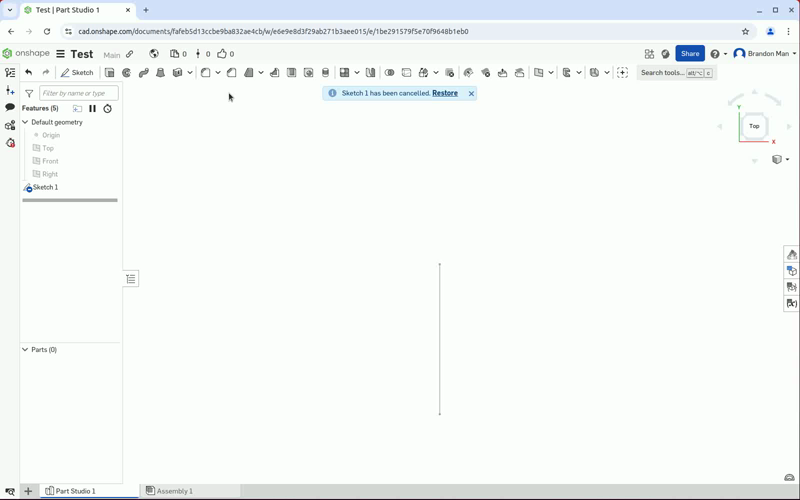
key(shift+h)
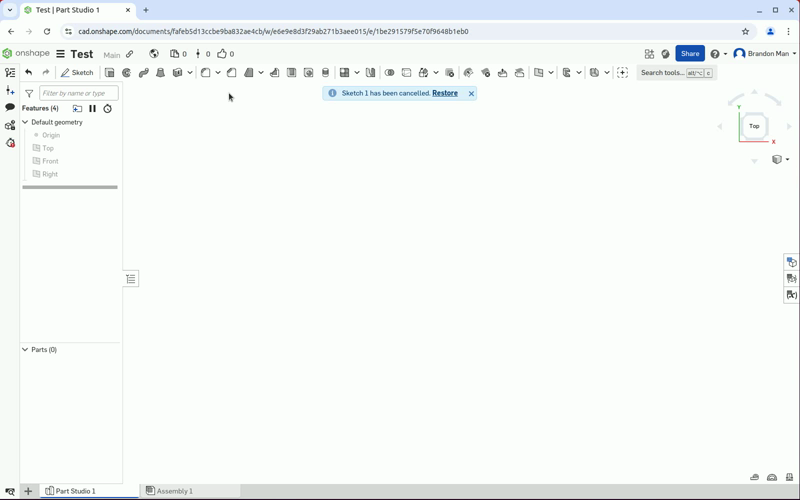
mouse_move(73, 352)
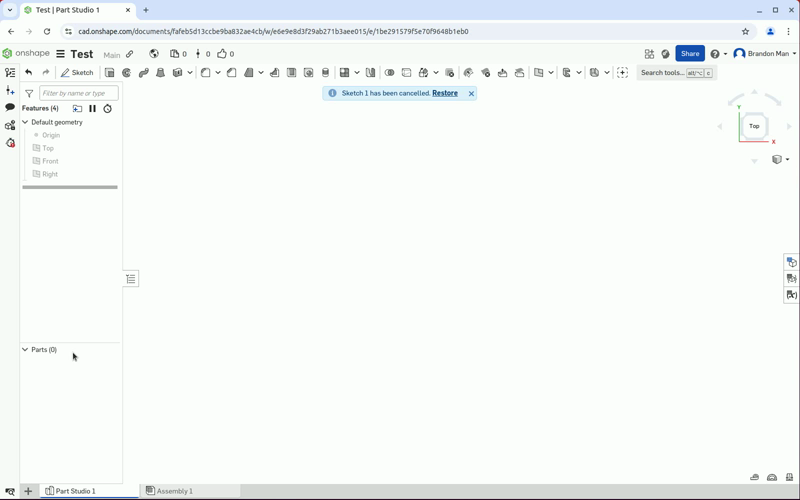
key(y)
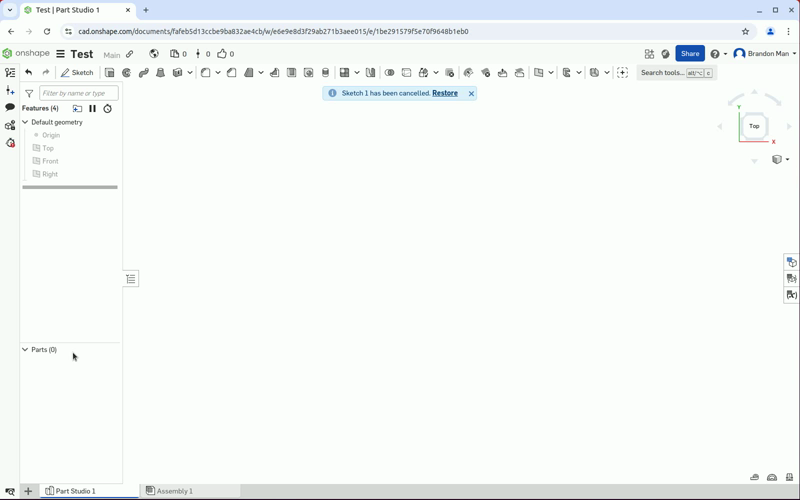
key(shift+p)
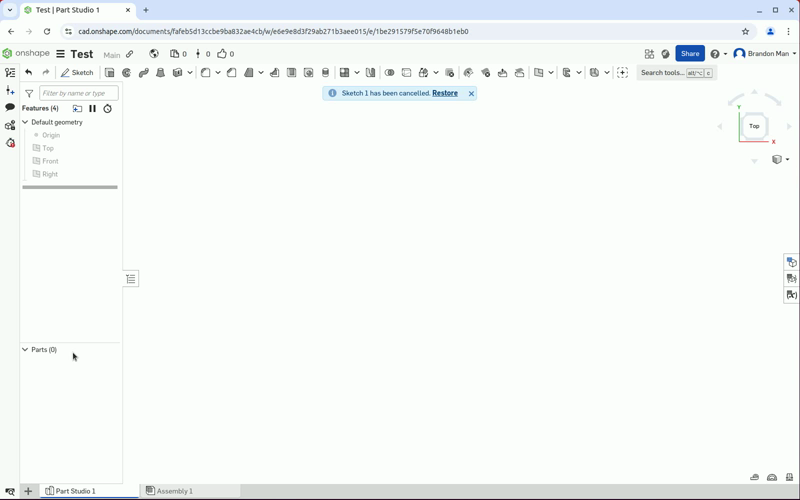
key(space)
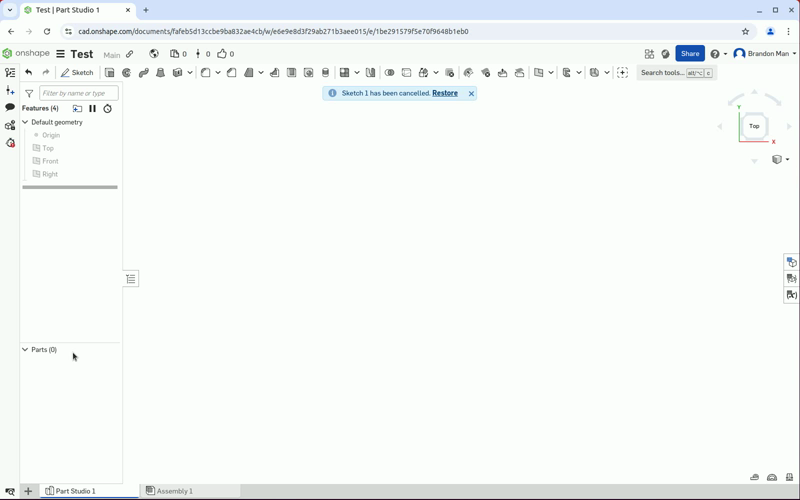
key_down(shift)
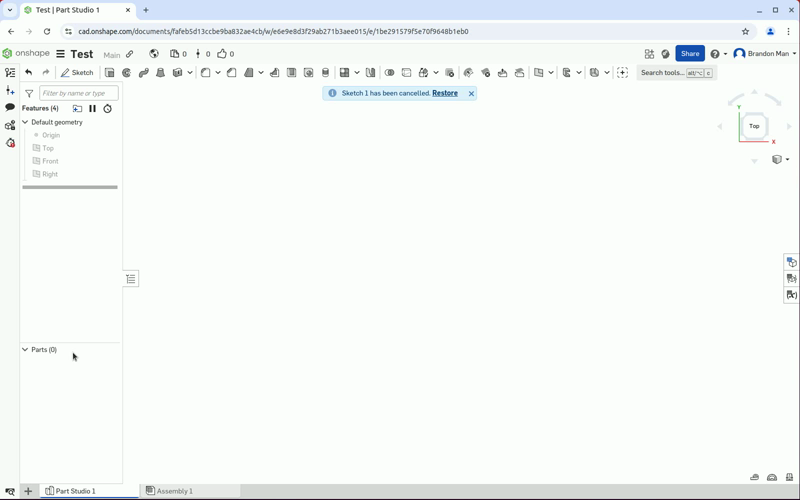
key(up)
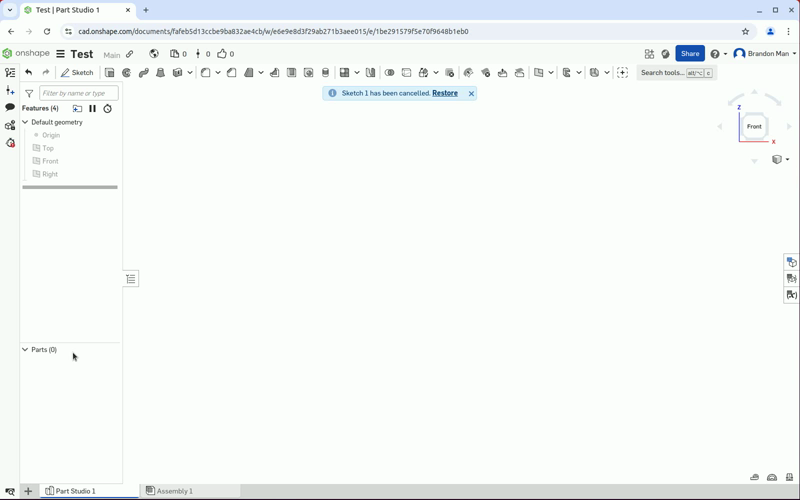
key_up(shift)
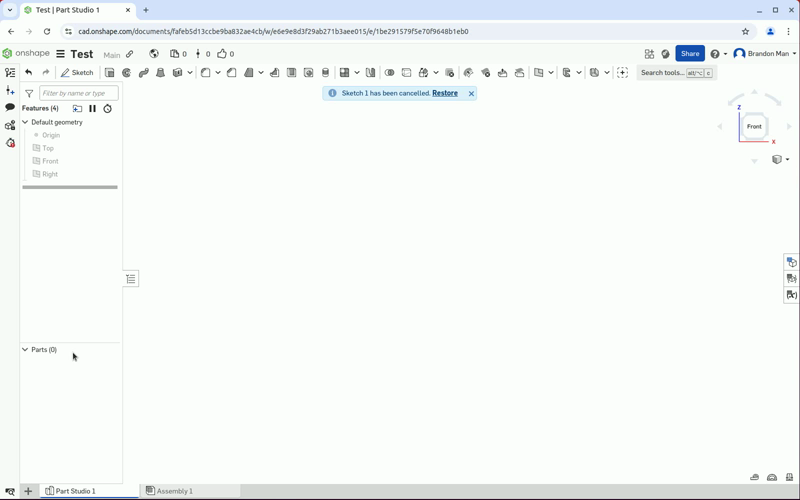
mouse_move(73, 352)
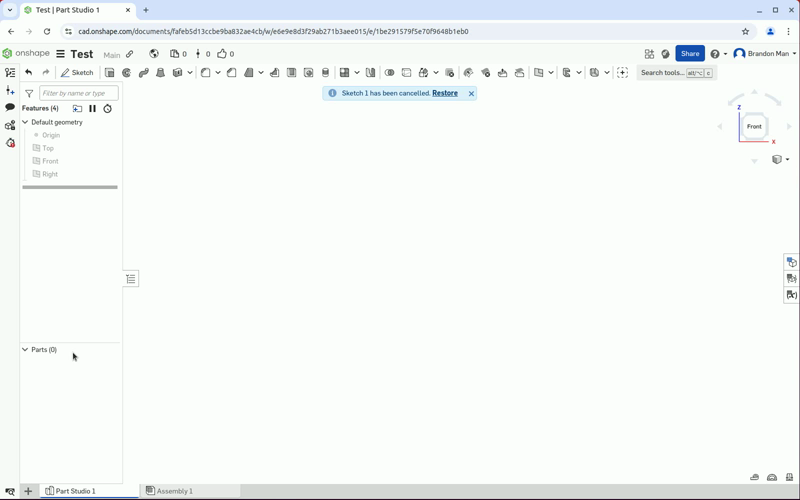
key(shift+y)
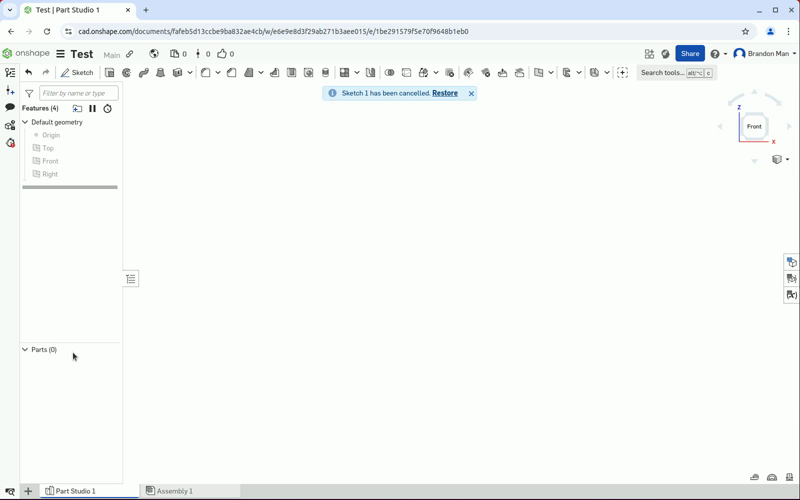
key(shift+s)
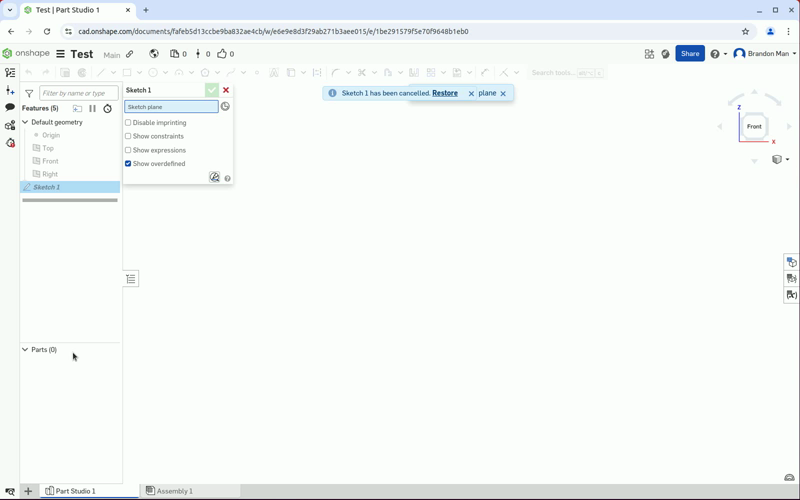
mouse_move(73, 163)
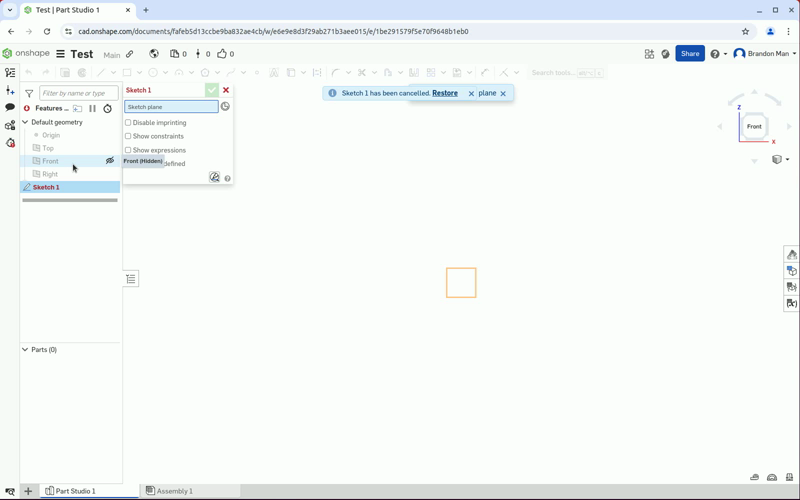
click(73, 163)
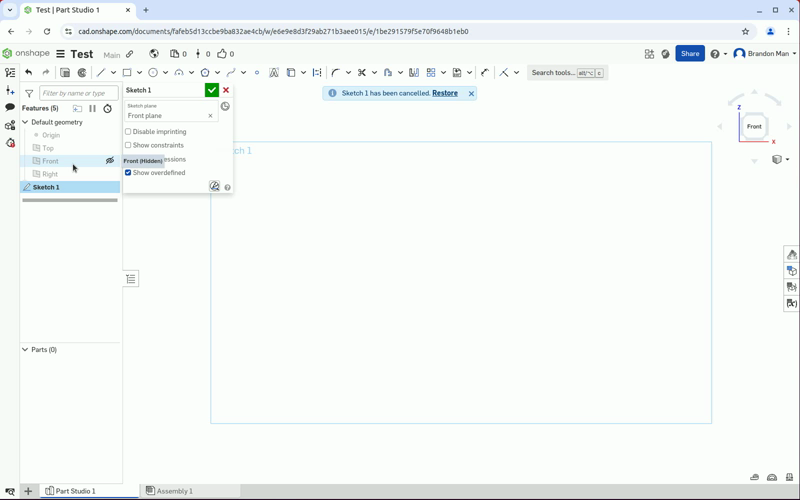
mouse_move(73, 352)
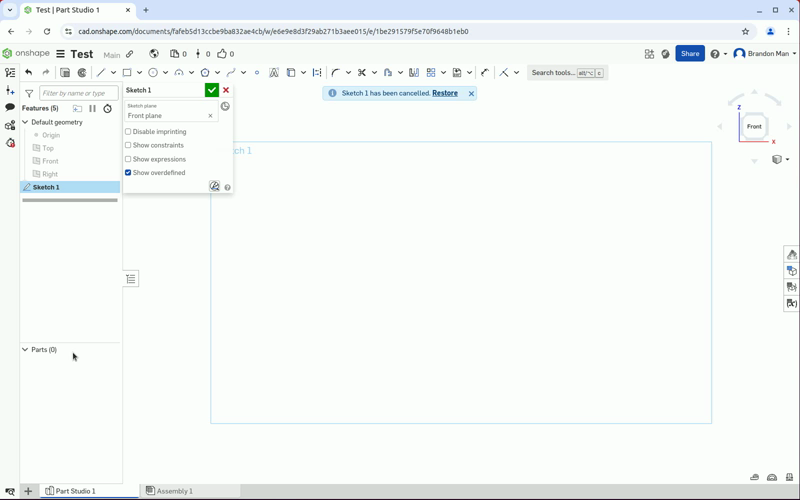
key(y)
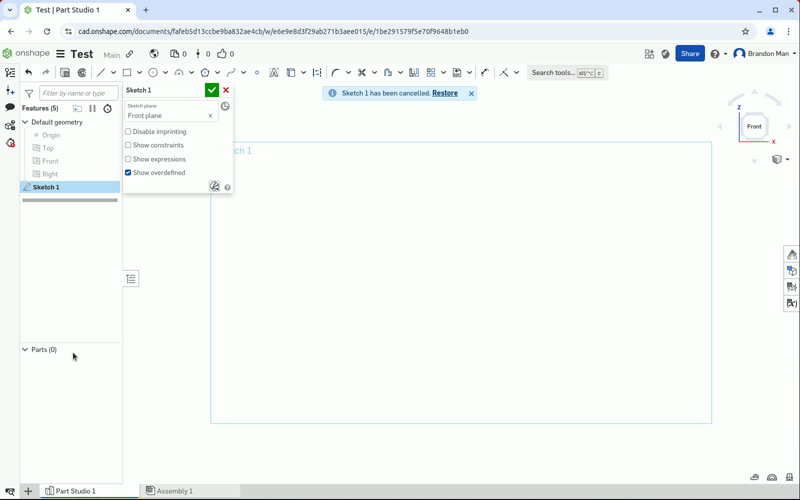
key(l)
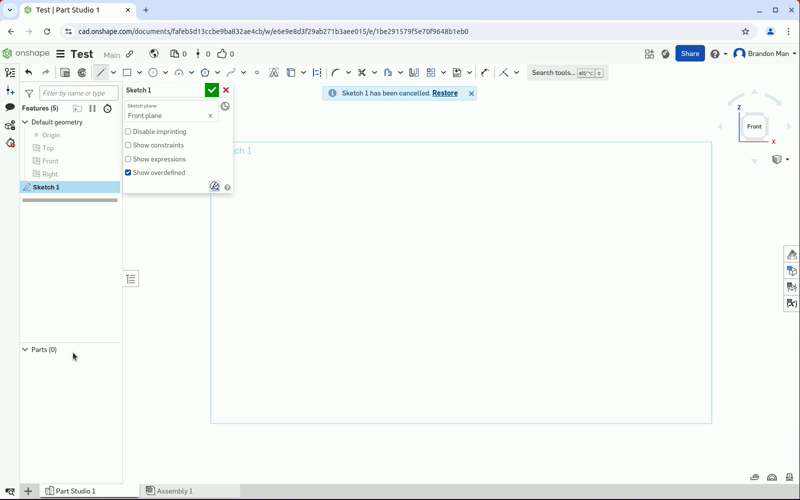
key_down(shift)
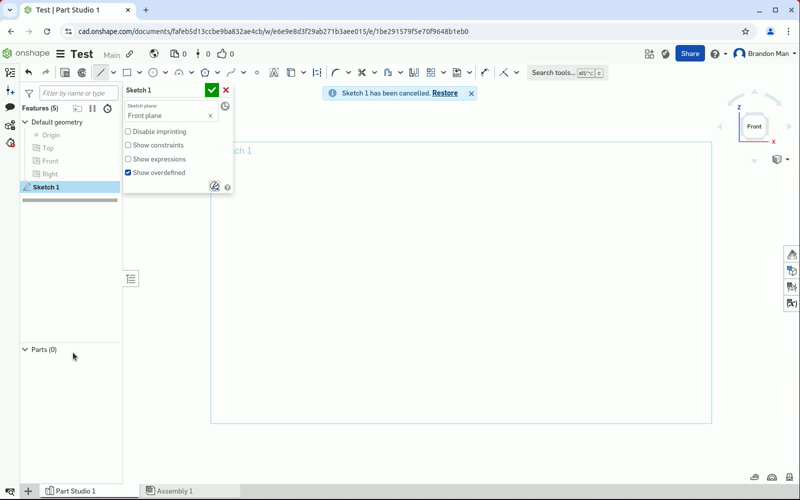
mouse_move(460, 282)
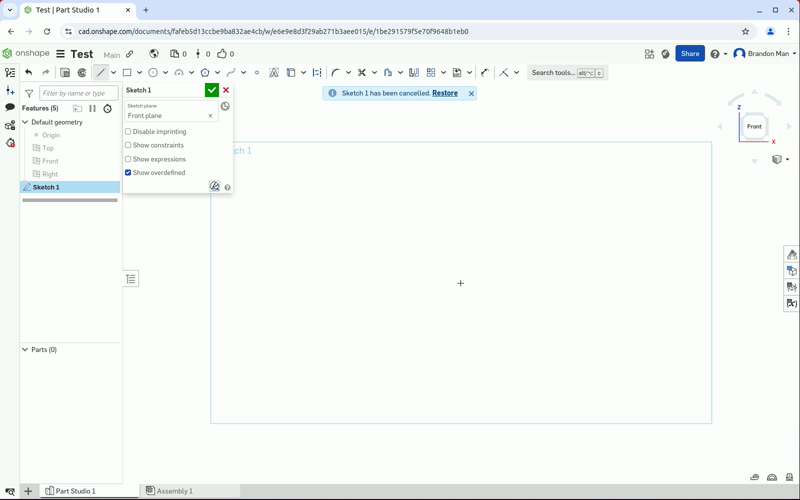
click(460, 282)
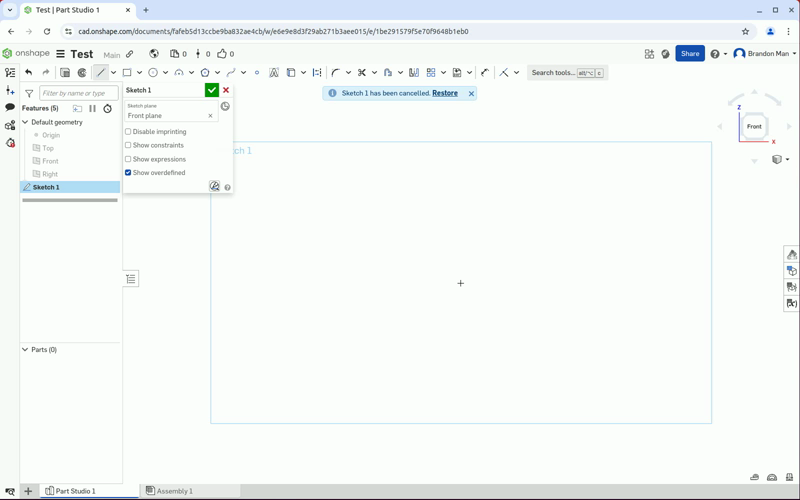
key_up(shift)
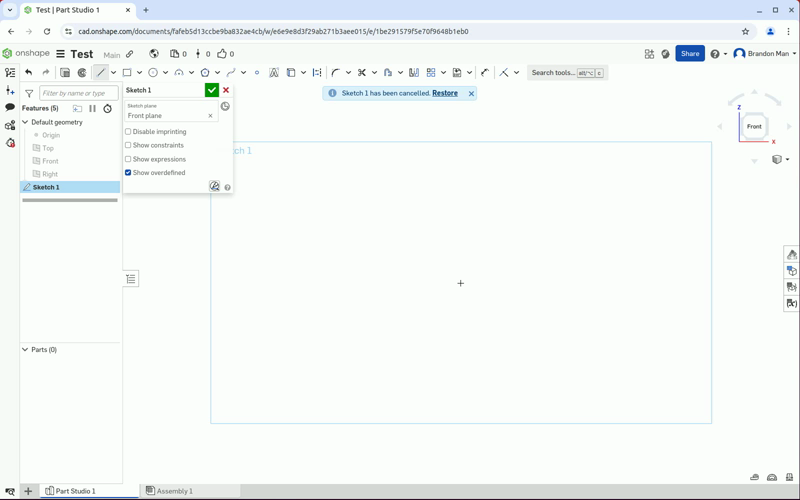
key_down(shift)
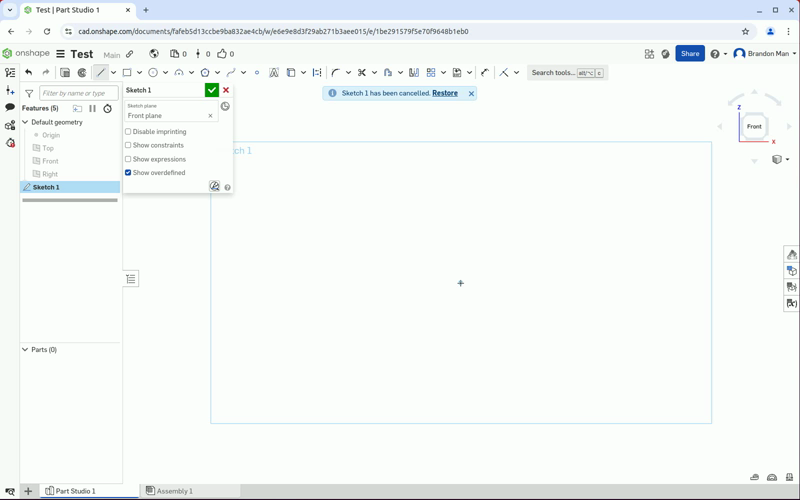
mouse_move(573, 282)
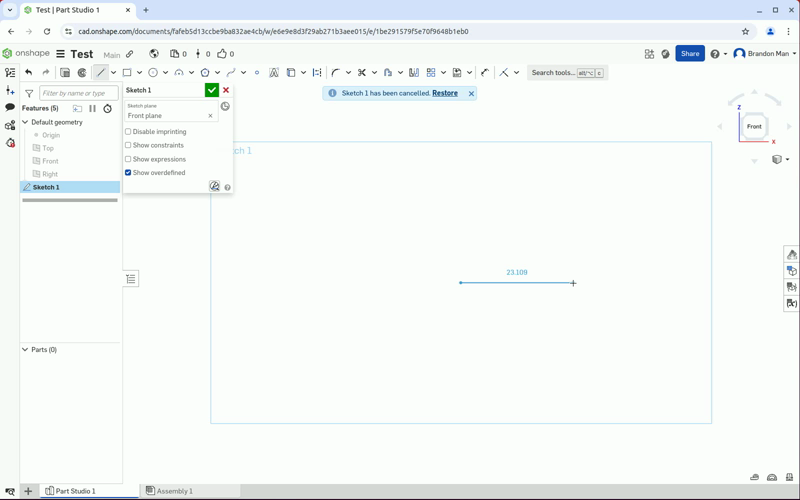
click(573, 282)
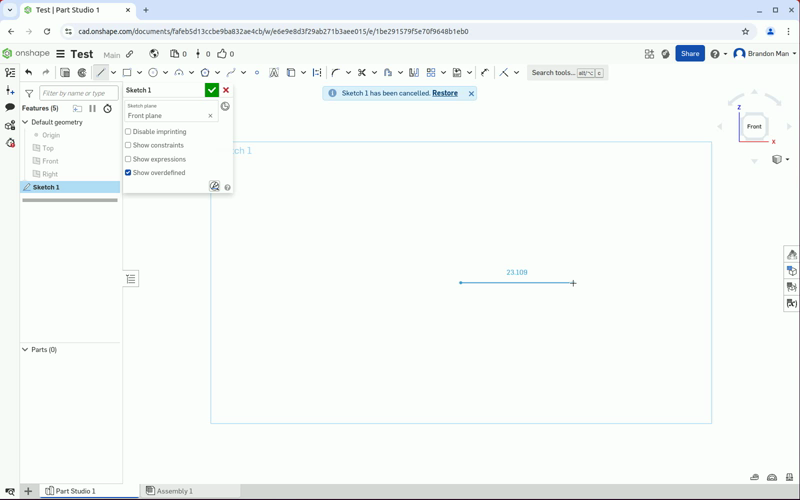
key_up(shift)
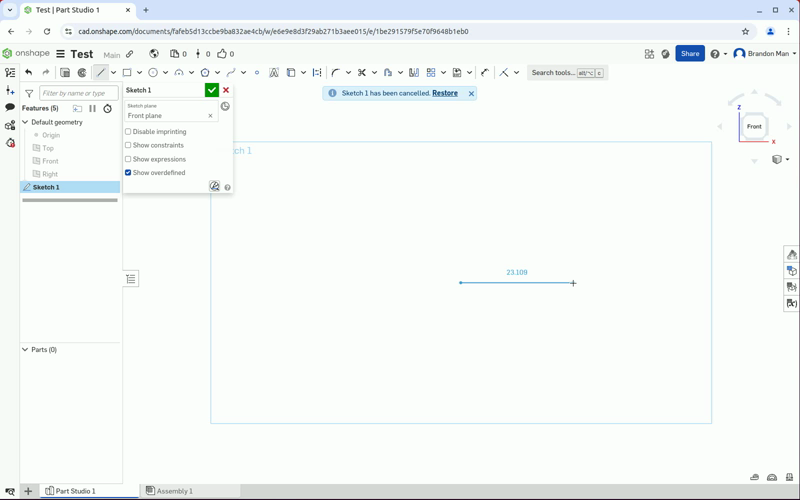
key_down(shift)
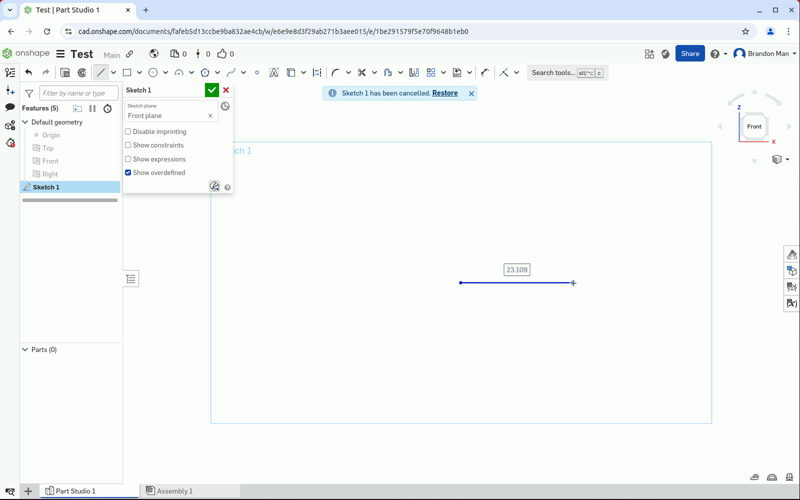
mouse_move(573, 170)
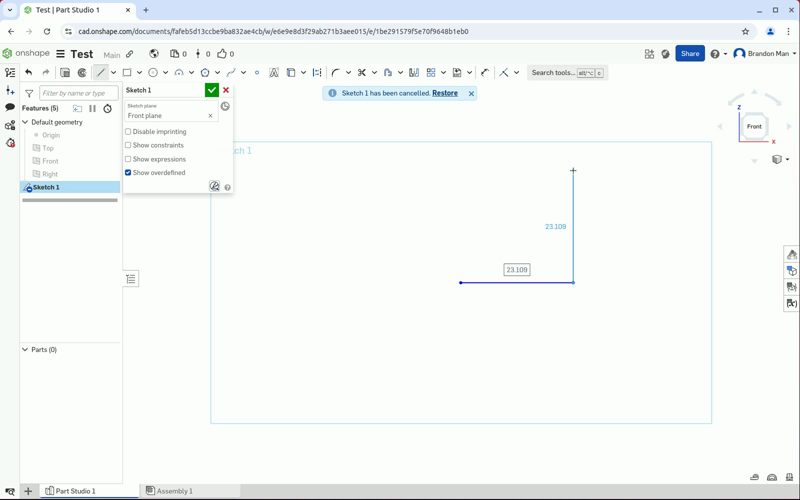
click(573, 170)
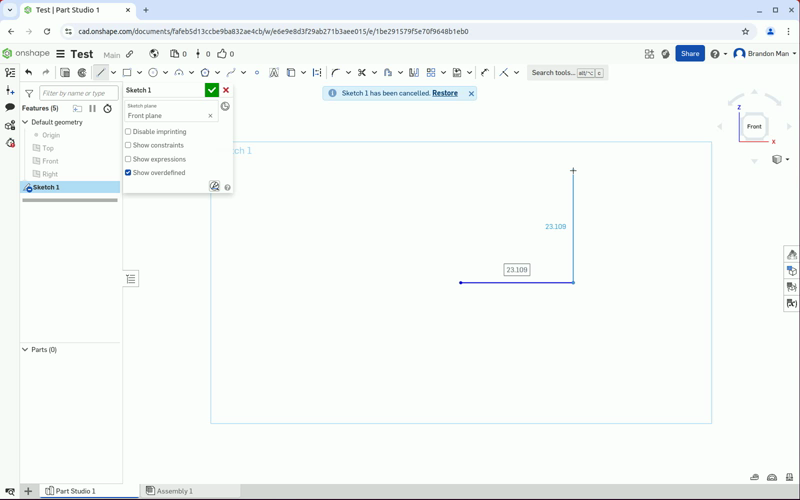
key_up(shift)
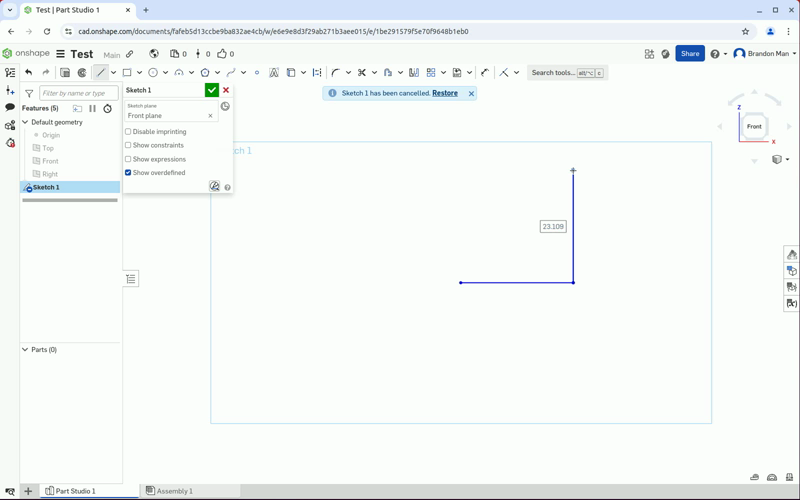
key_down(shift)
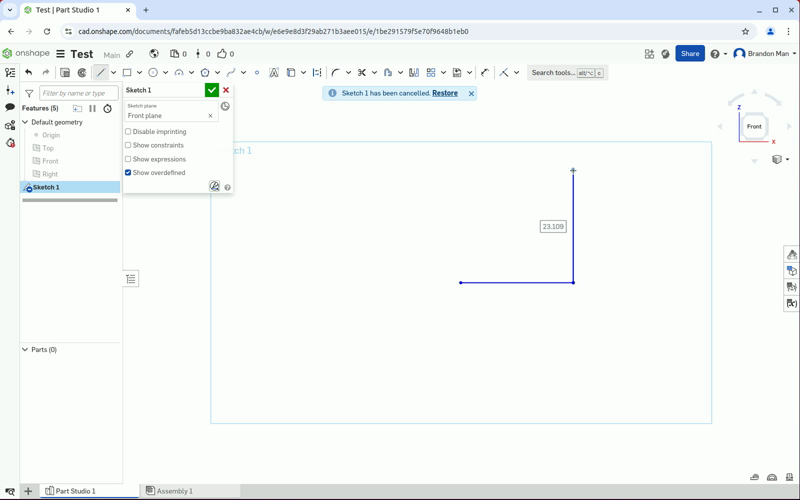
mouse_move(460, 170)
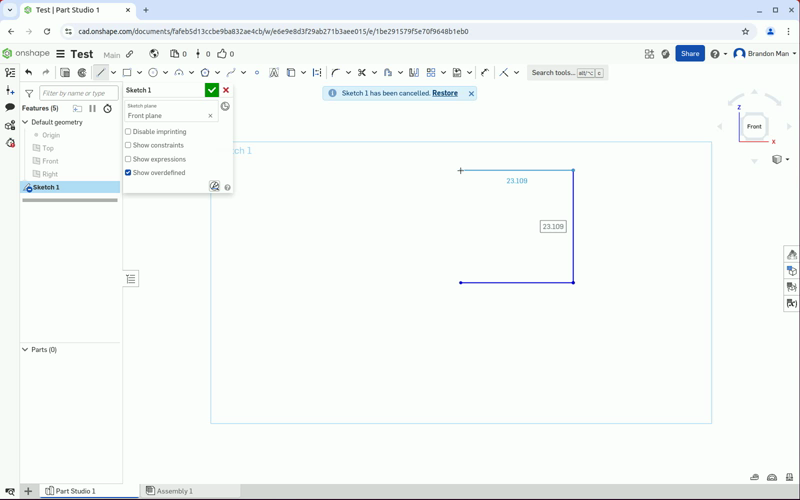
click(460, 170)
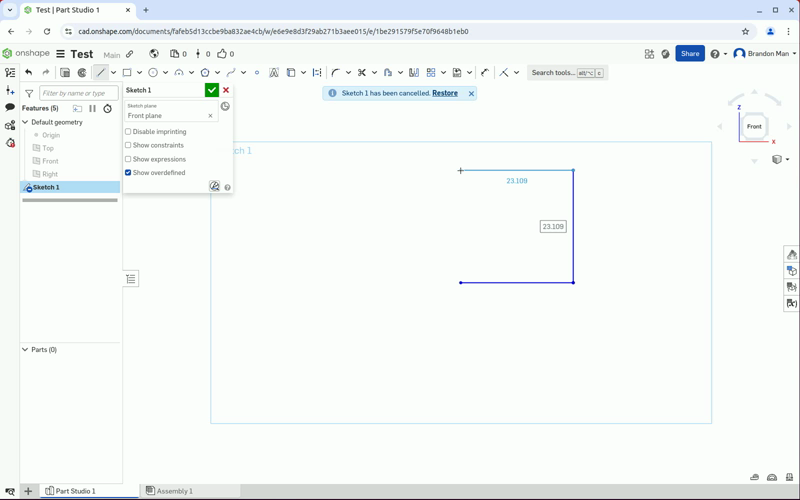
key_up(shift)
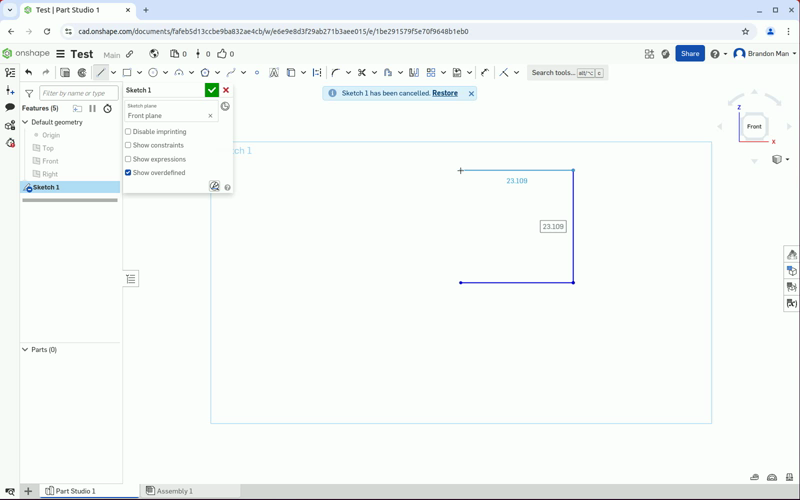
key_down(shift)
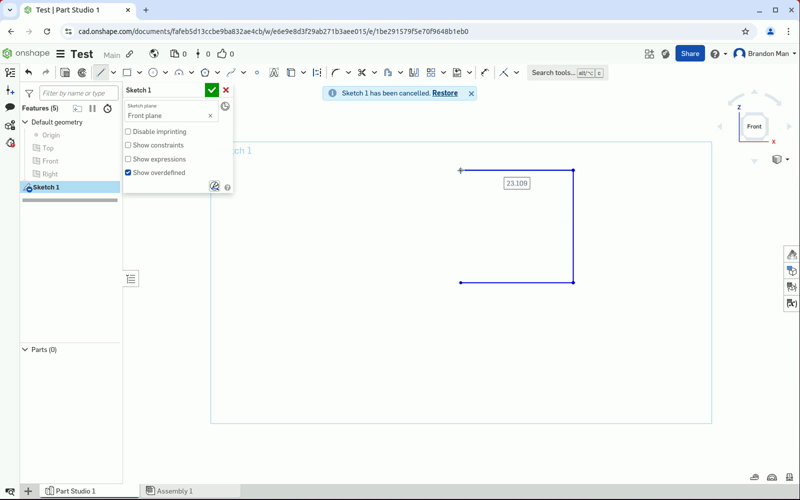
mouse_move(460, 282)
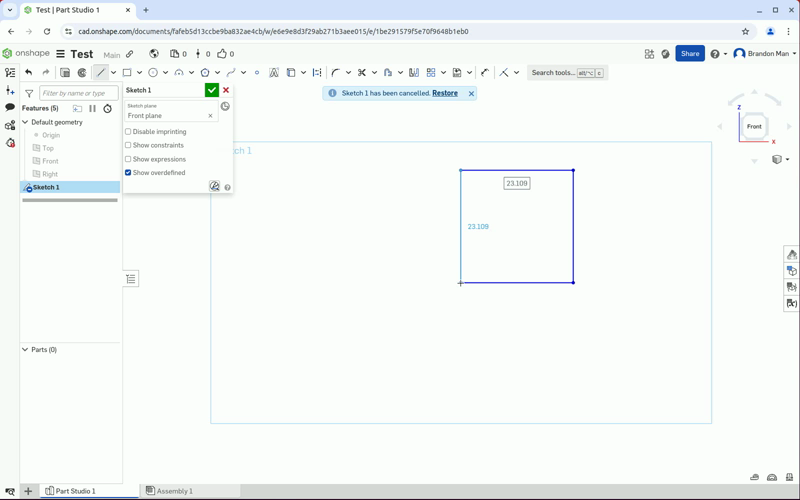
key_up(shift)
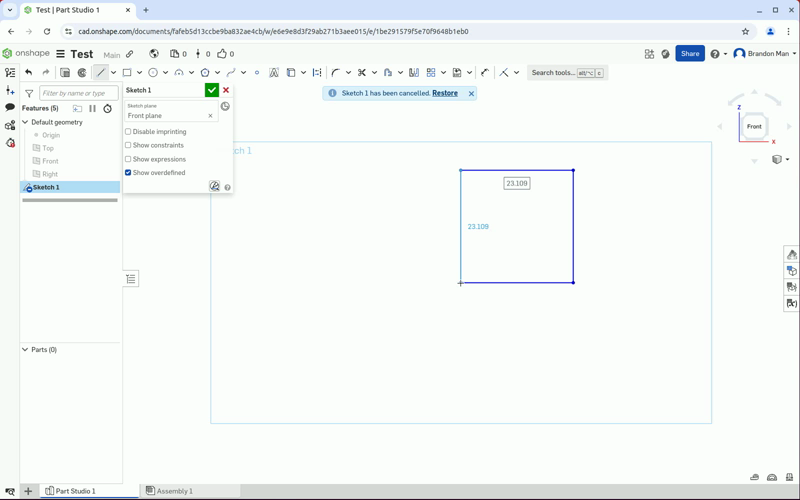
click(460, 282)
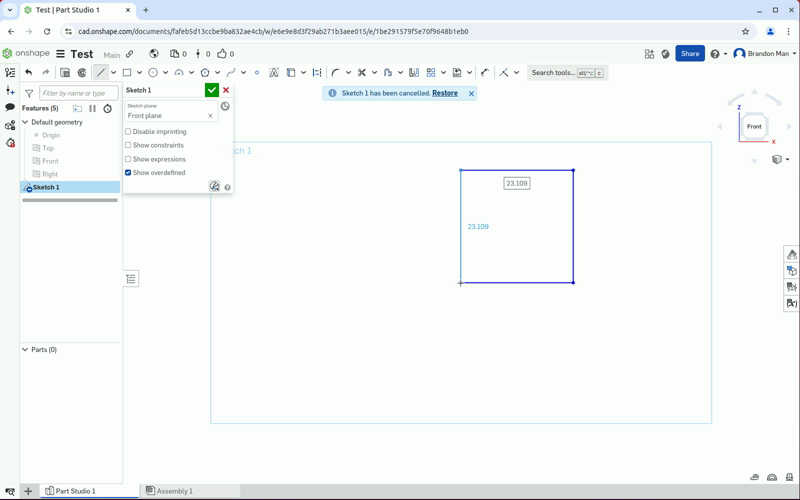
key(esc)
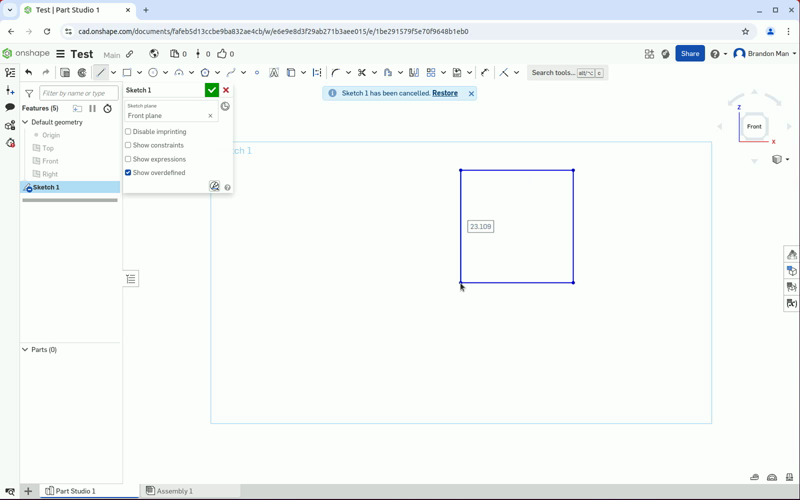
mouse_move(475, 242)
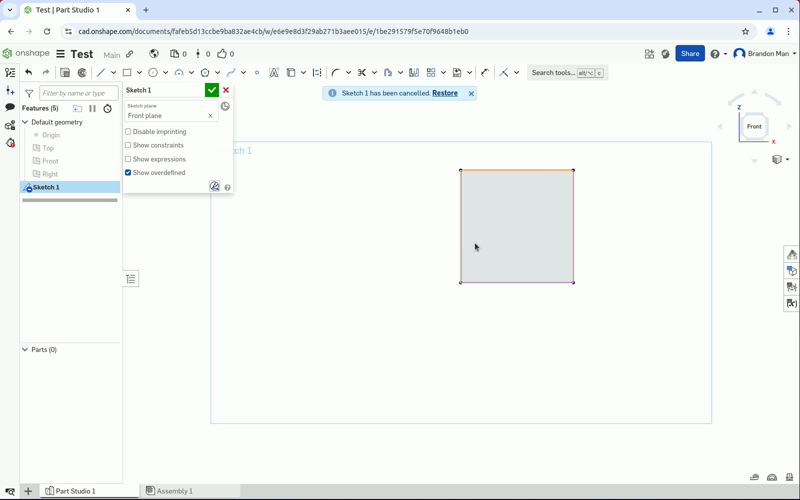
click(475, 242)
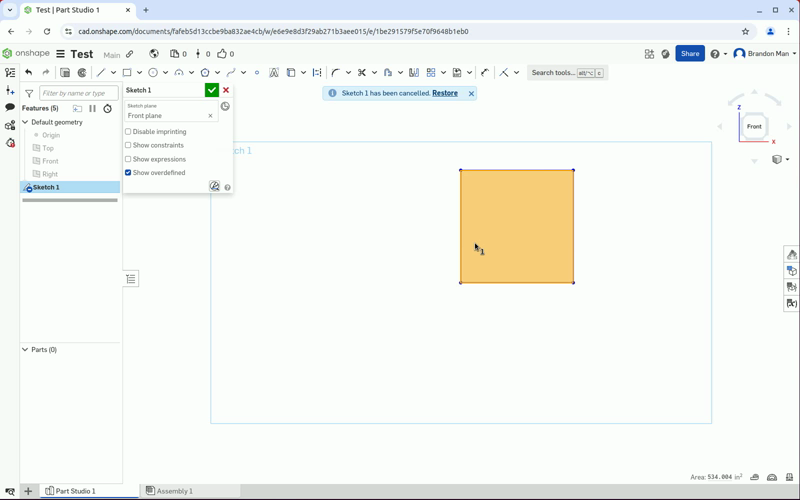
mouse_move(73, 352)
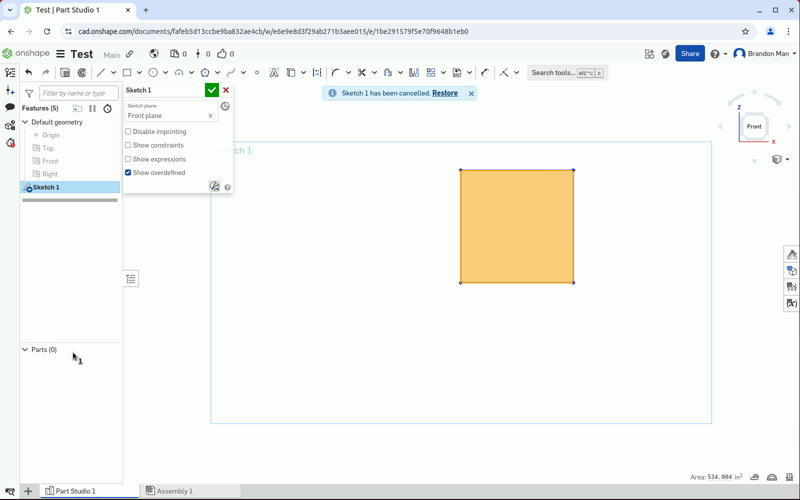
key(shift+y)
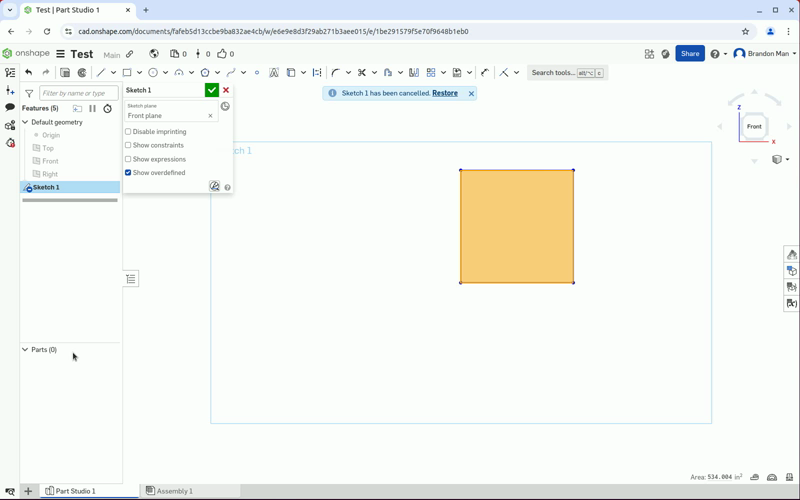
key(shift+e)
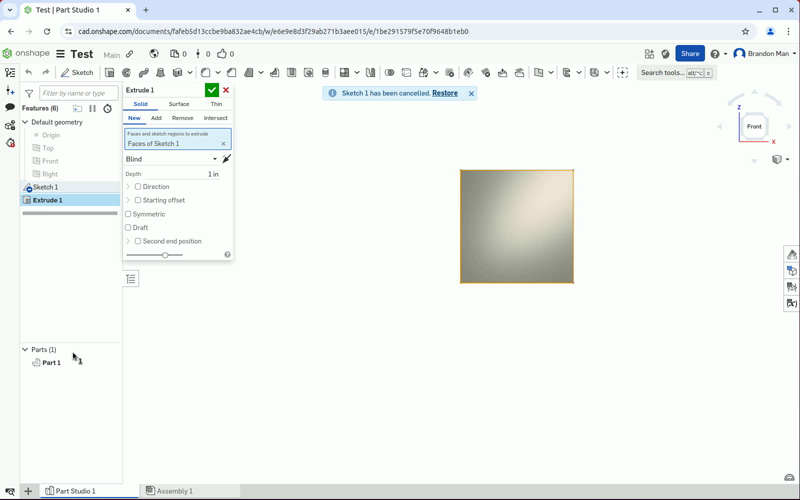
mouse_move(143, 106)
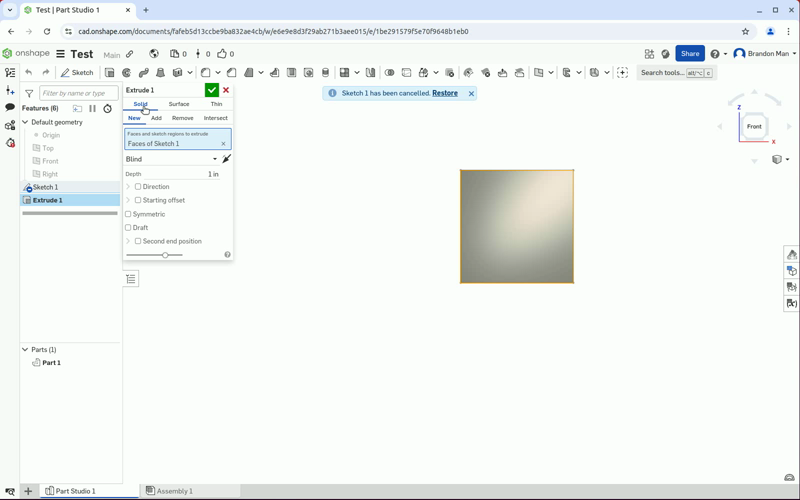
click(143, 106)
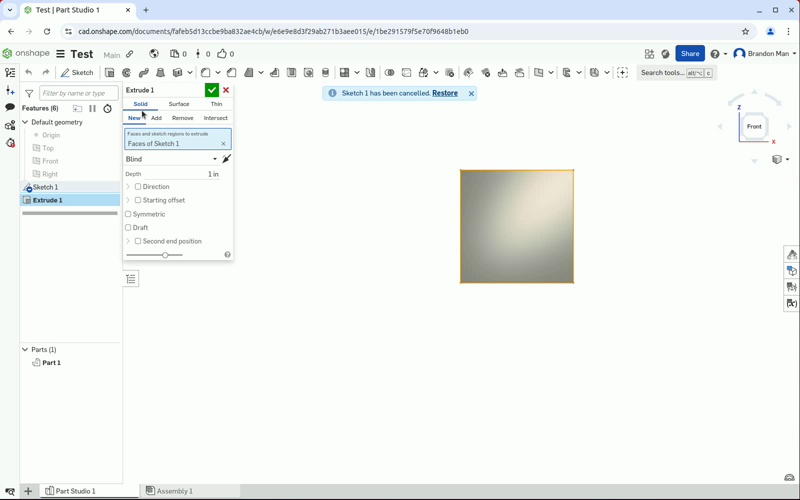
mouse_move(137, 120)
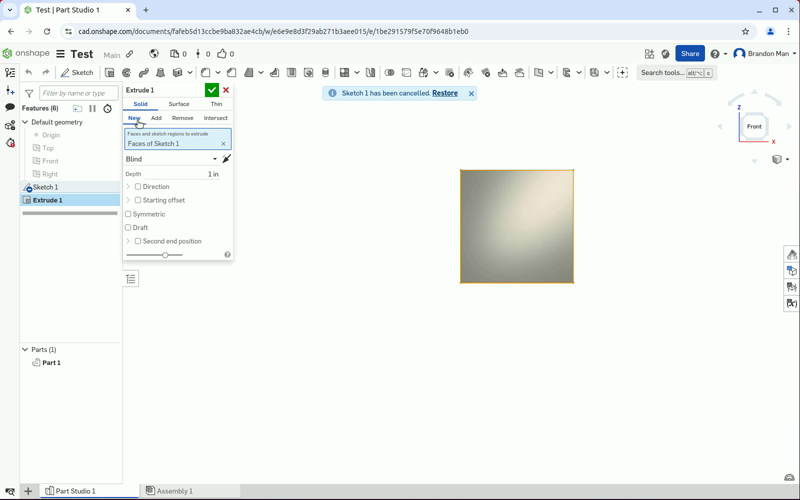
click(137, 120)
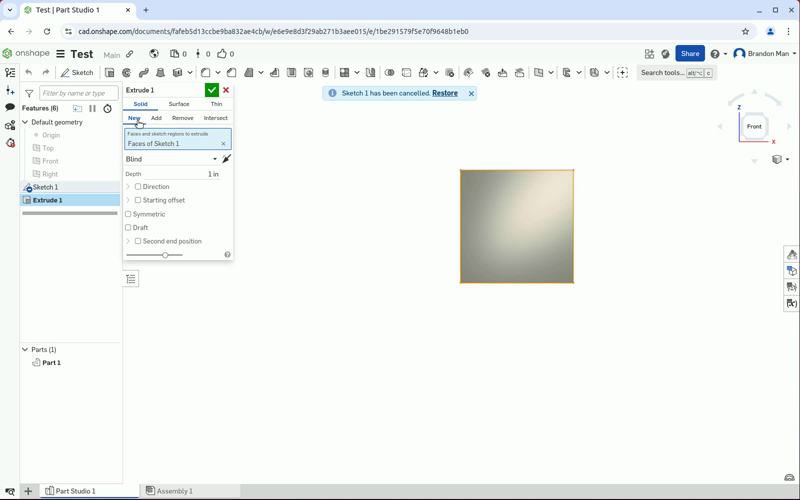
key(tab, 4)
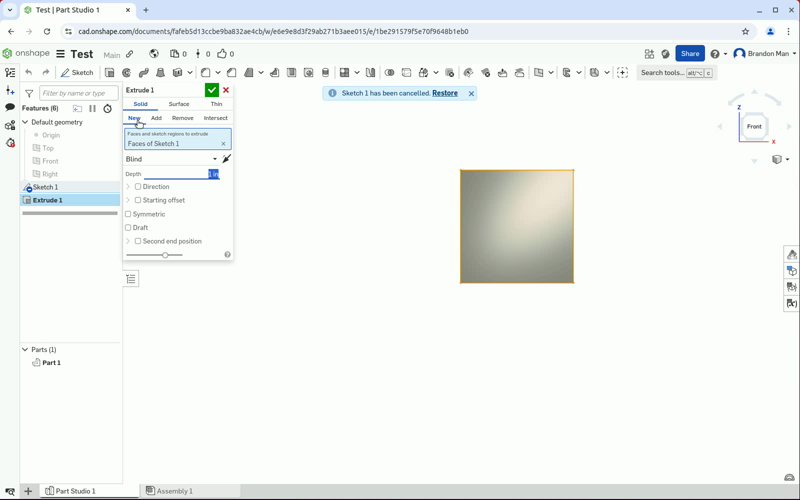
text(5.777)
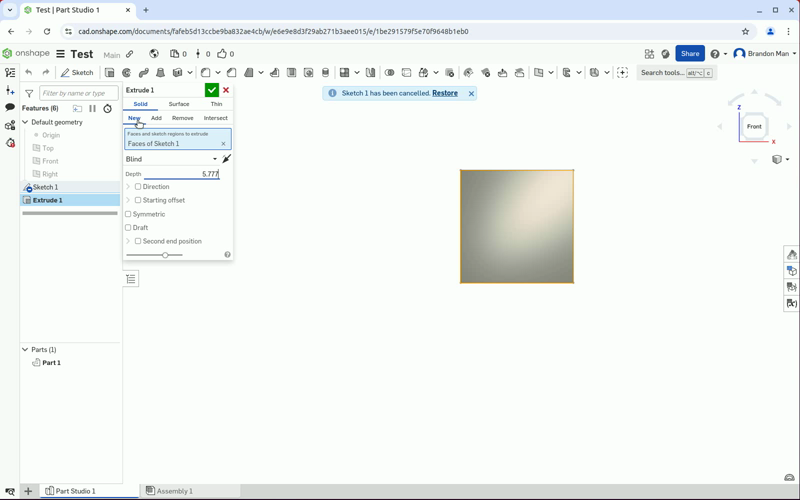
key(enter)
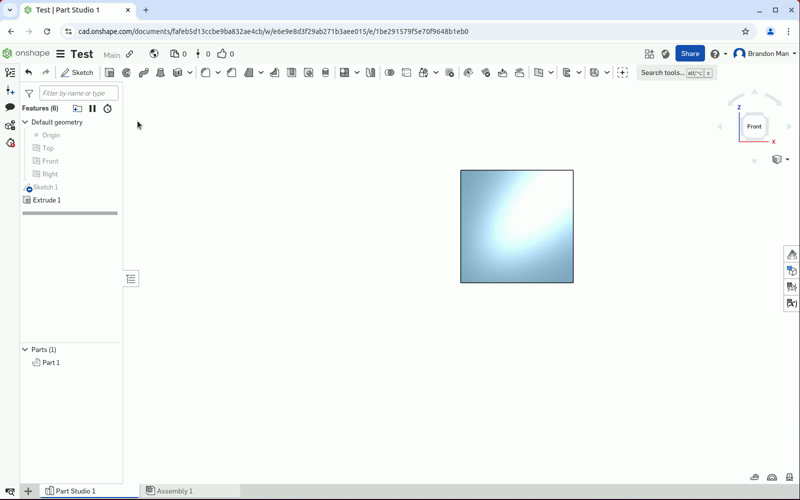
key(shift+h)
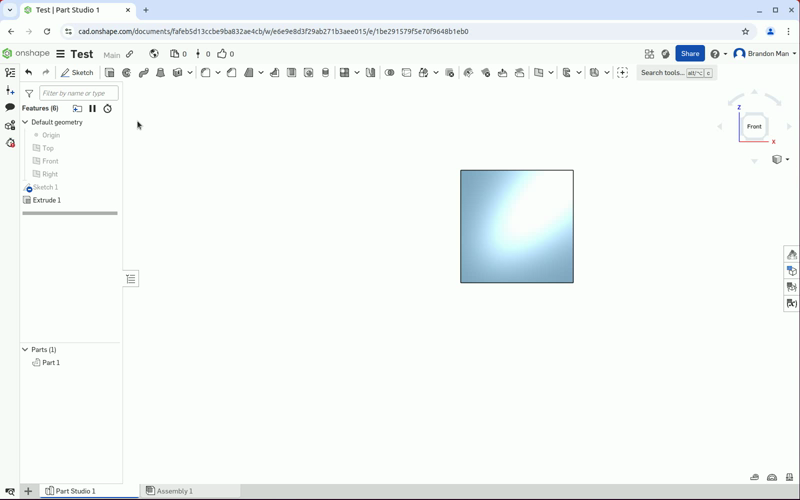
key(shift+h)
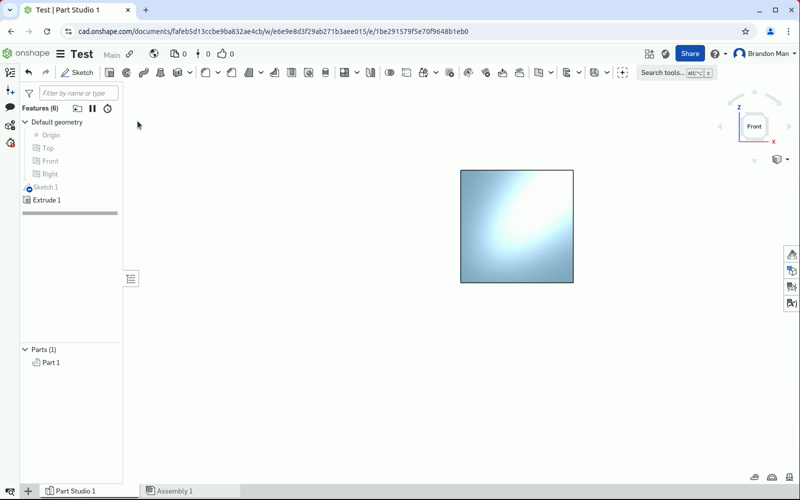
mouse_move(73, 189)
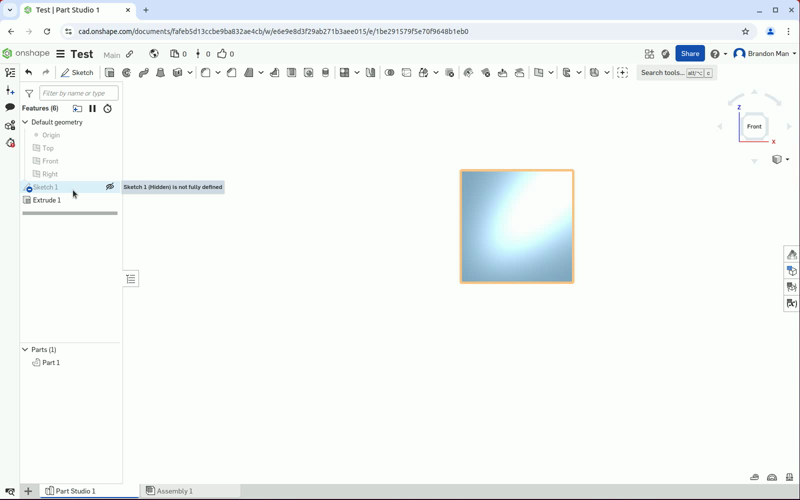
click(73, 189)
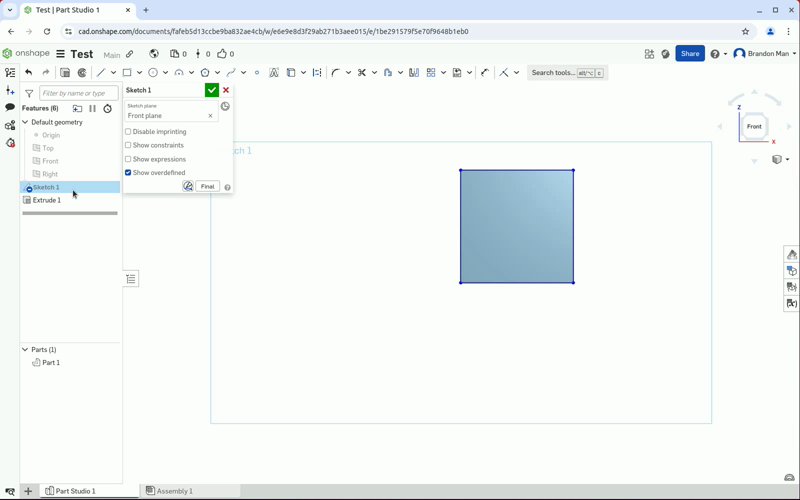
mouse_move(229, 92)
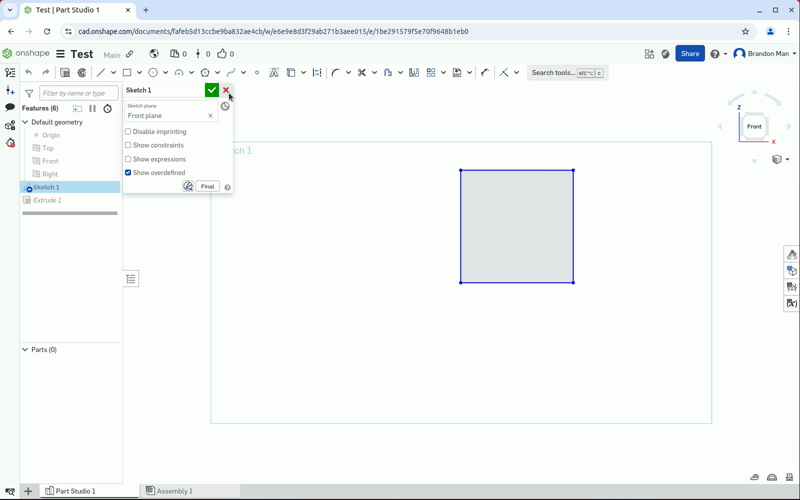
click(229, 92)
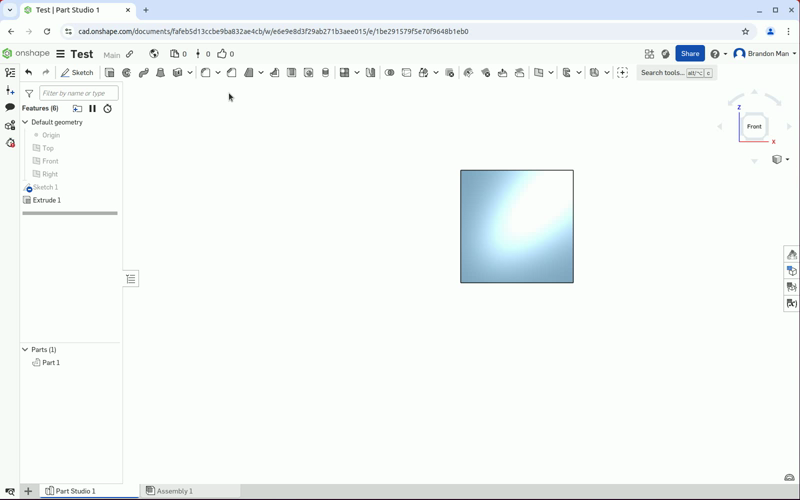
mouse_move(541, 75)
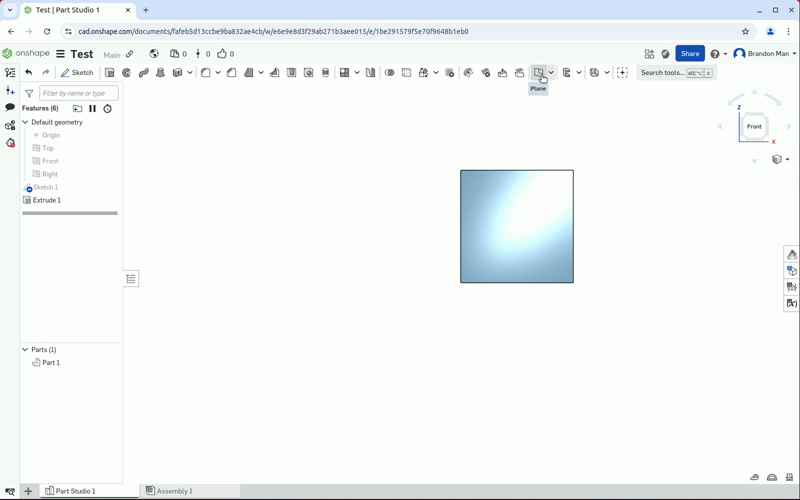
click(541, 75)
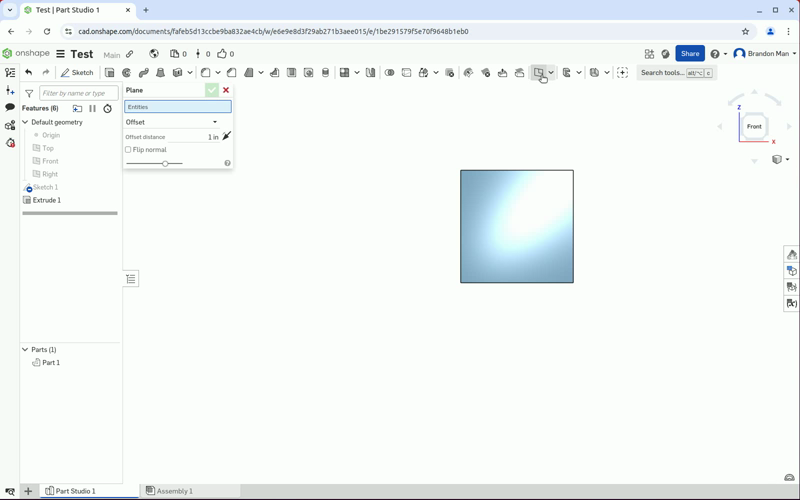
mouse_move(73, 163)
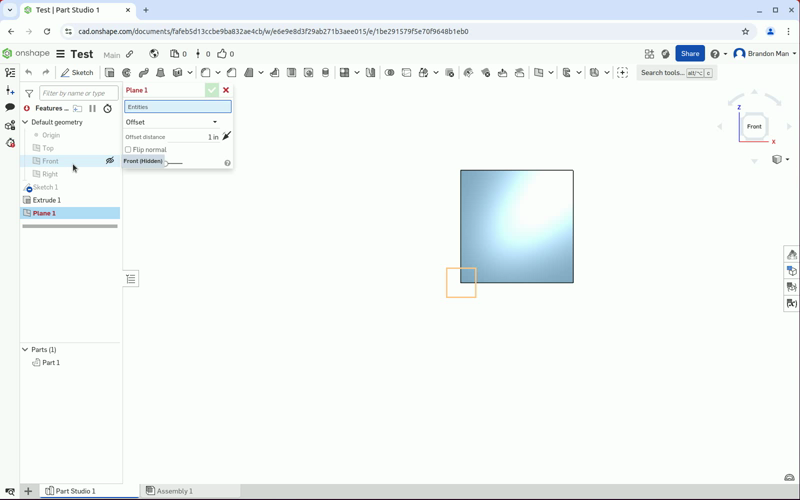
click(73, 163)
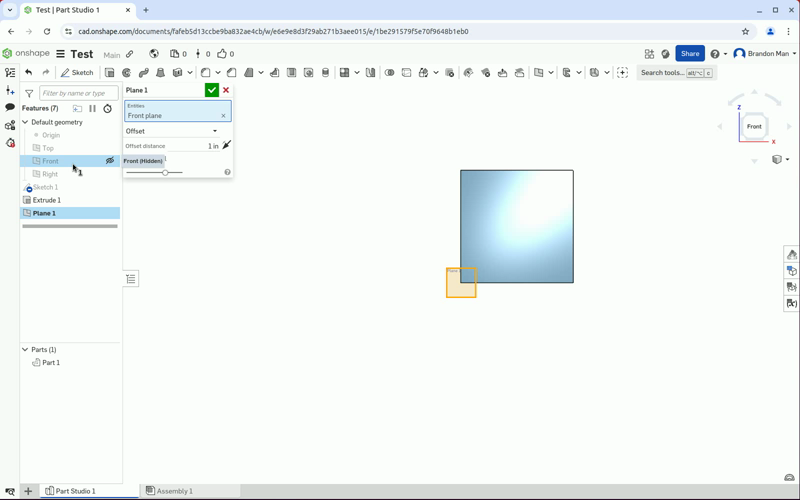
key(tab, 2)
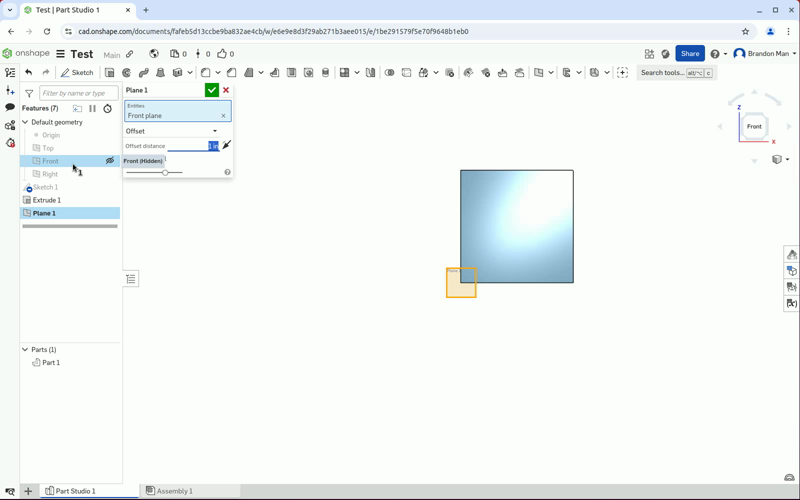
text(5.792)
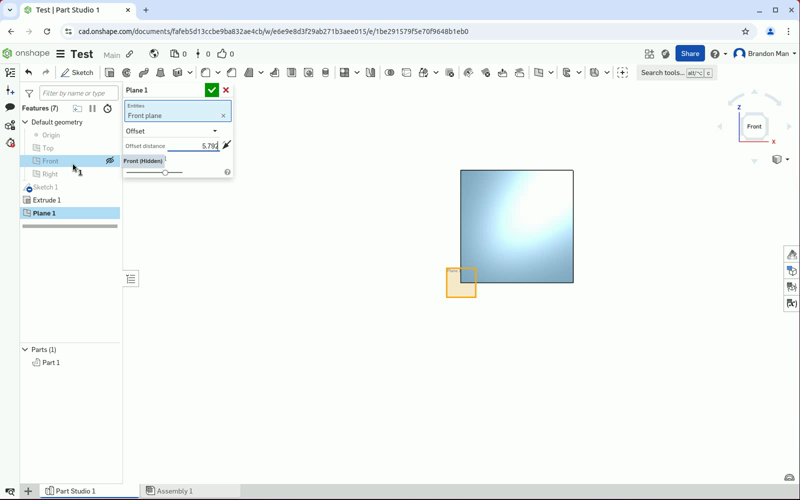
key(enter, 2)
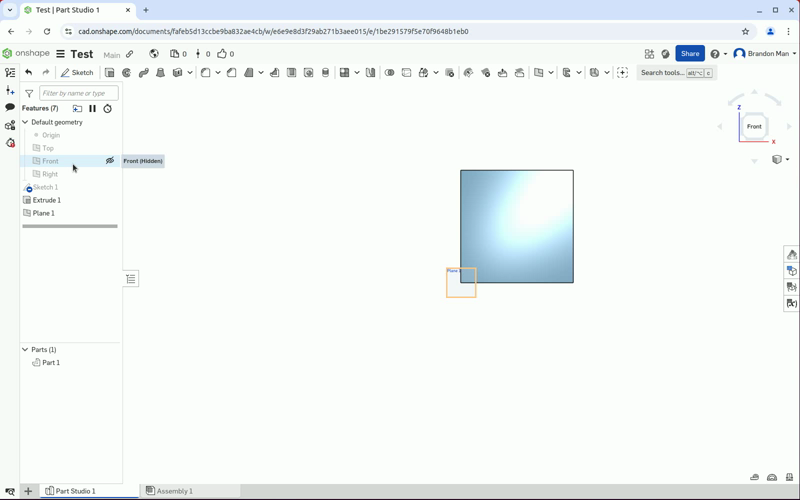
key(shift+s)
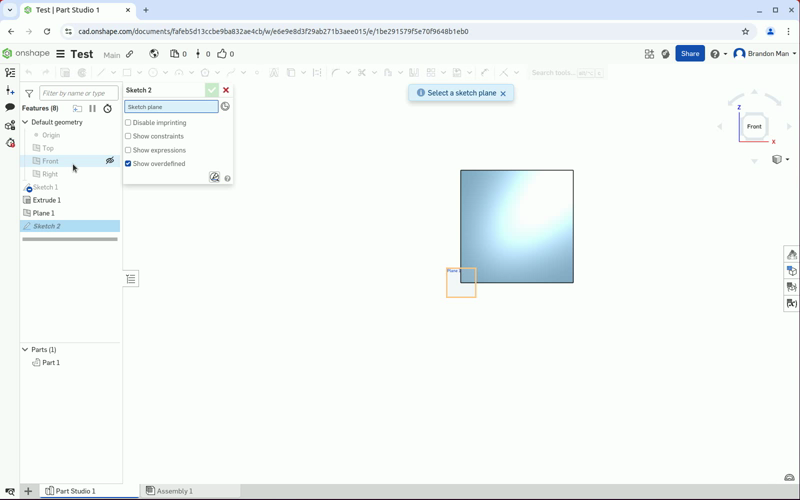
mouse_move(73, 215)
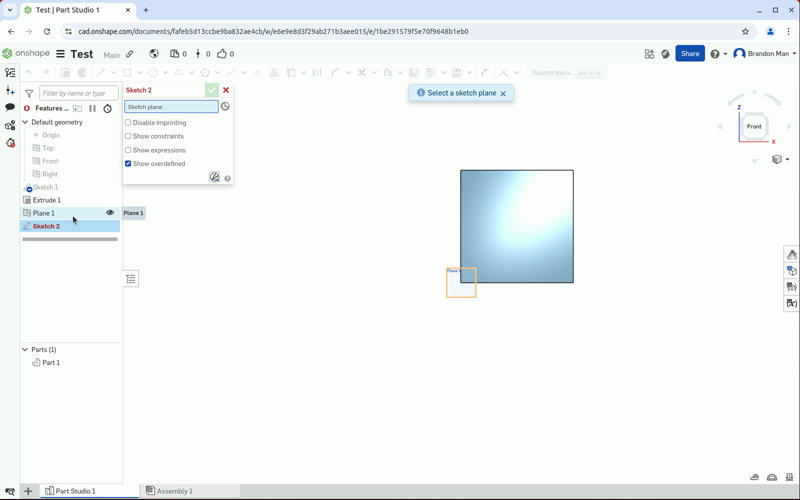
click(73, 215)
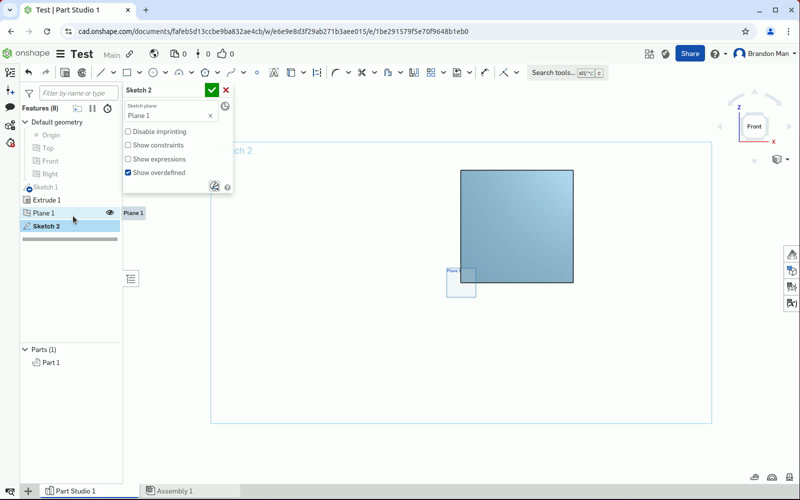
mouse_move(73, 352)
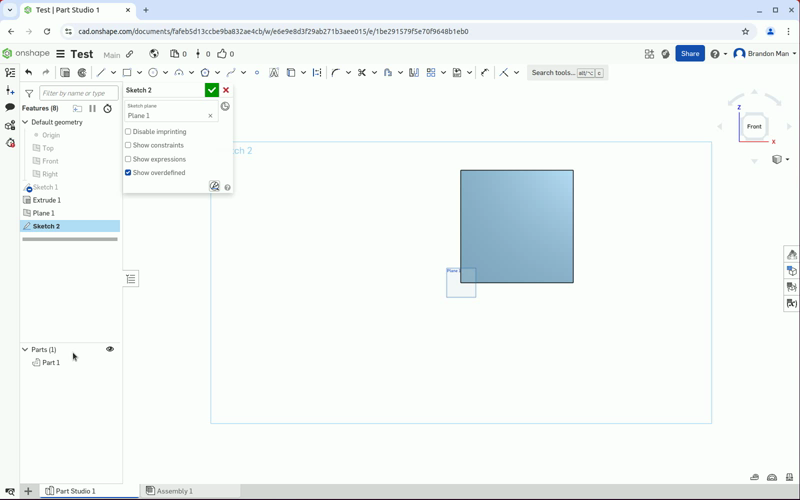
key(y)
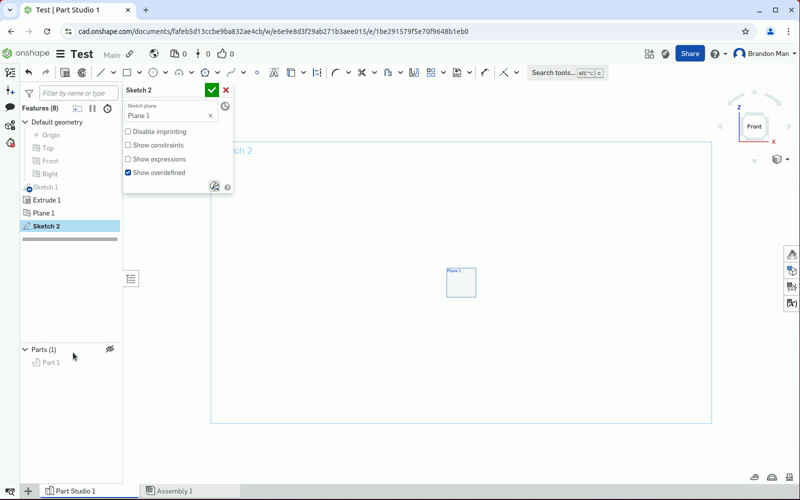
key(c)
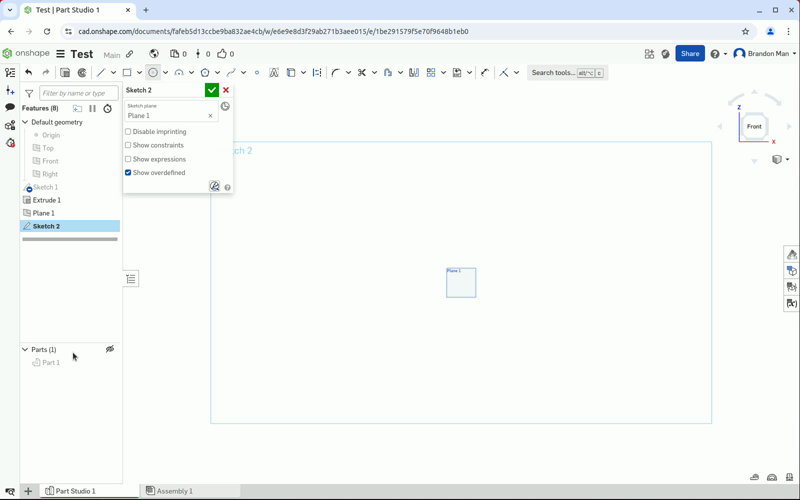
key_down(shift)
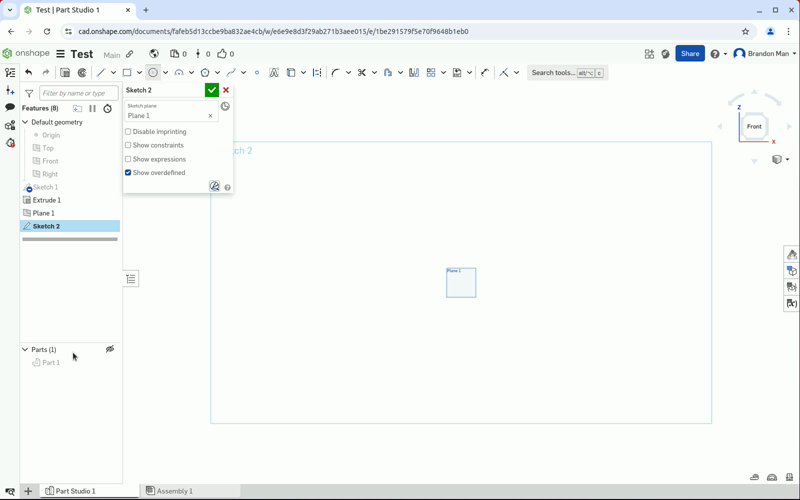
mouse_move(517, 226)
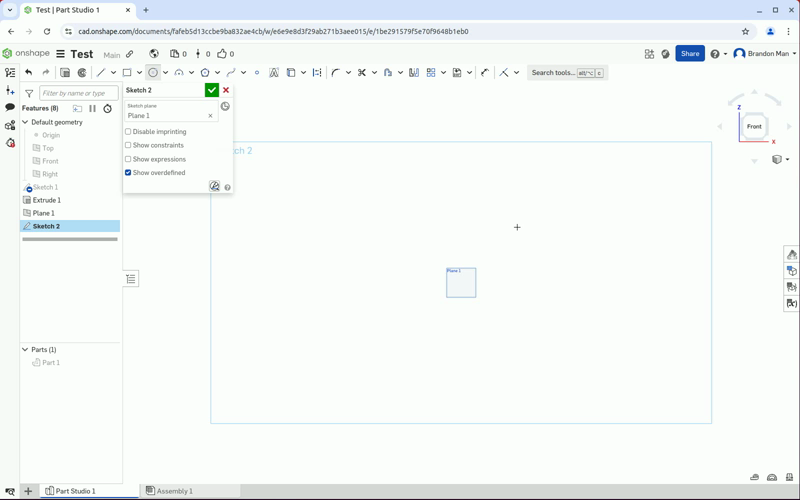
click(517, 226)
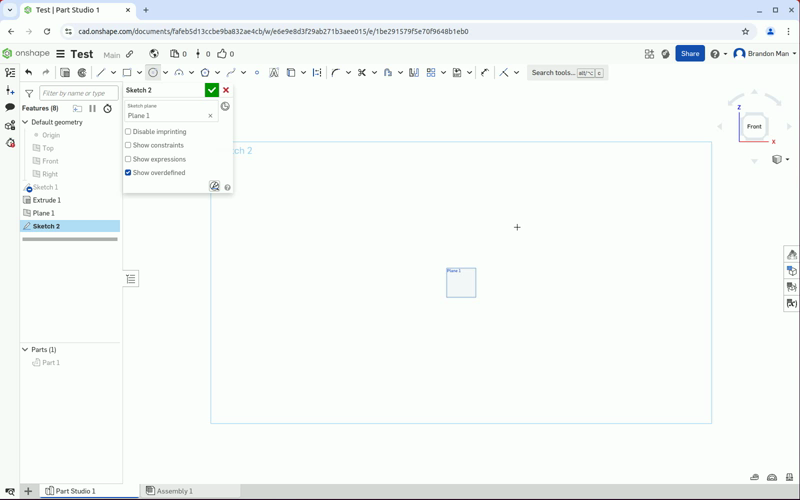
key_up(shift)
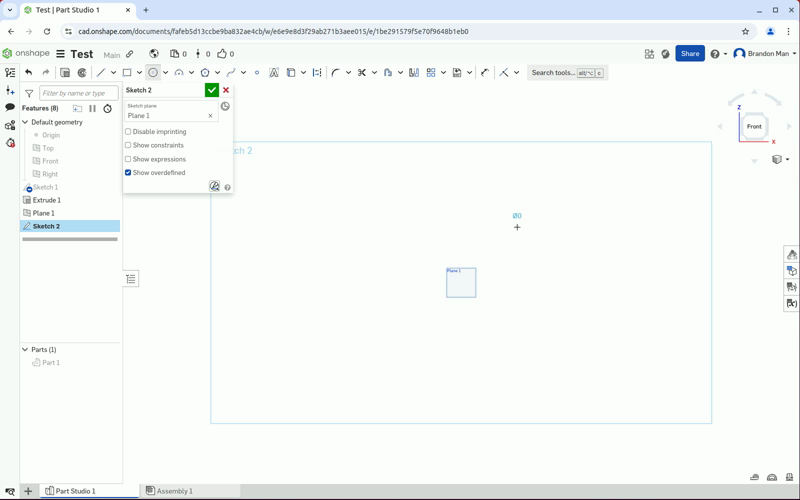
mouse_move(528, 226)
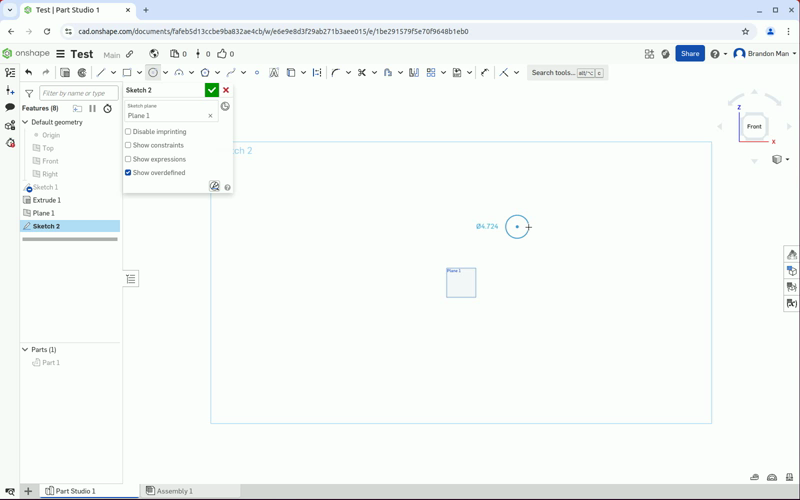
click(528, 226)
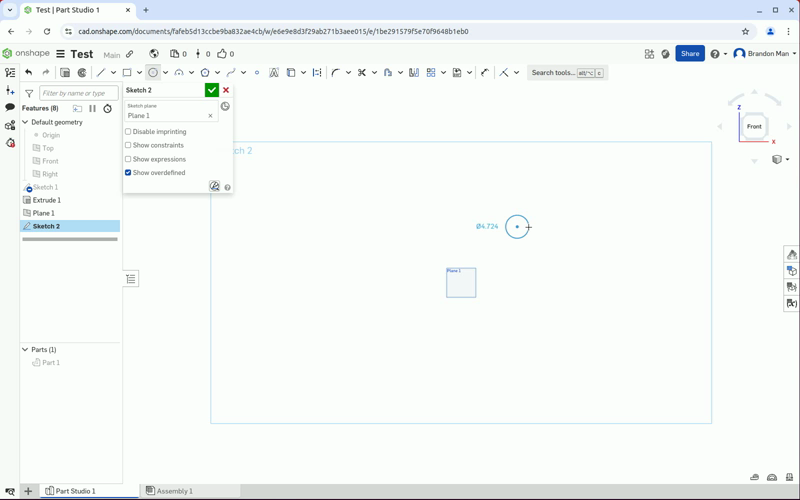
key(esc)
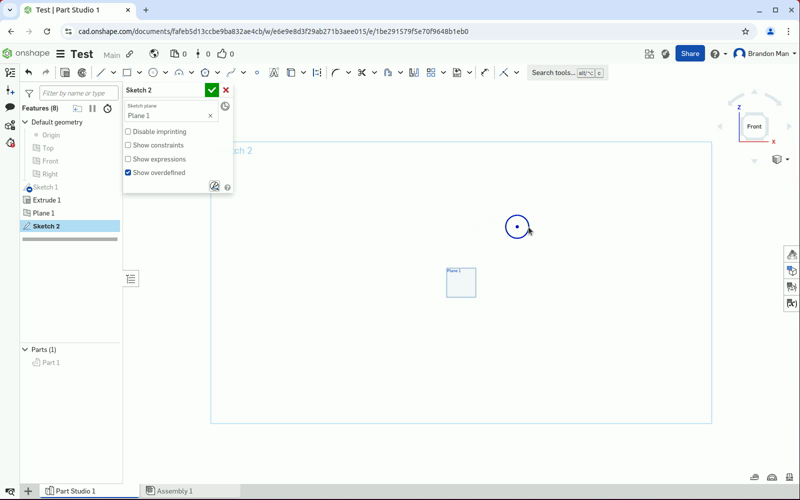
mouse_move(526, 223)
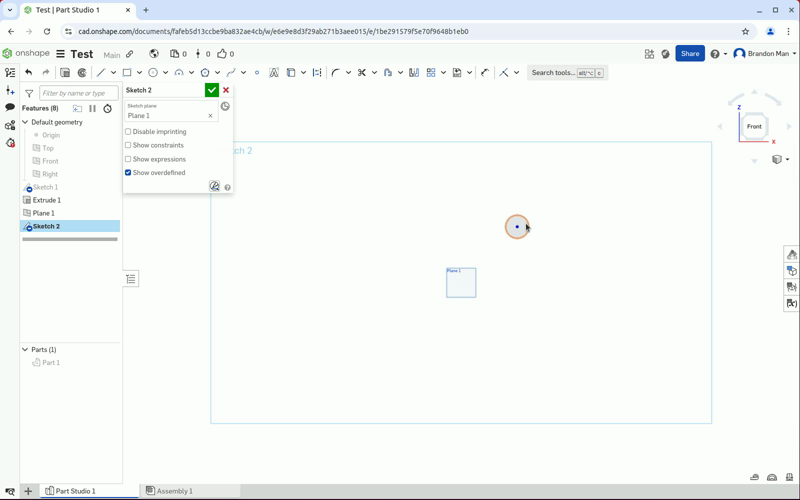
scroll(6)
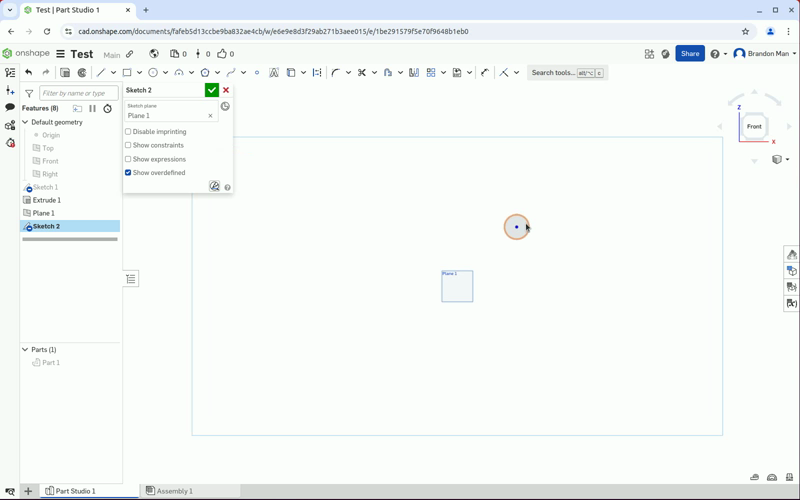
scroll(6)
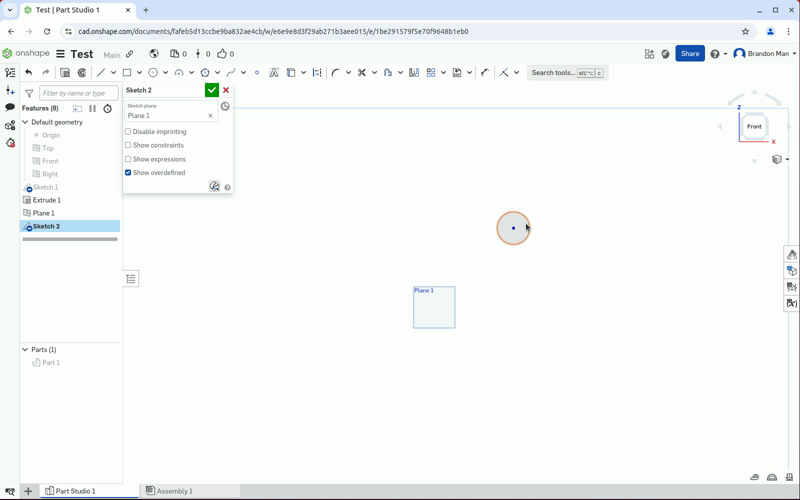
scroll(6)
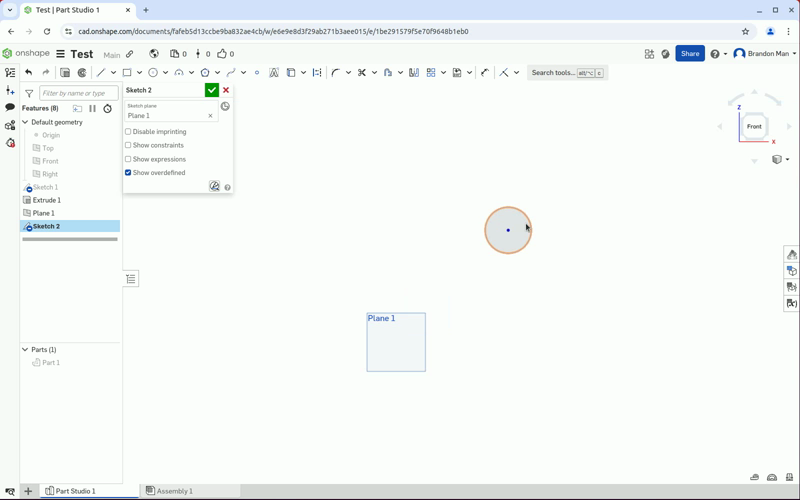
scroll(6)
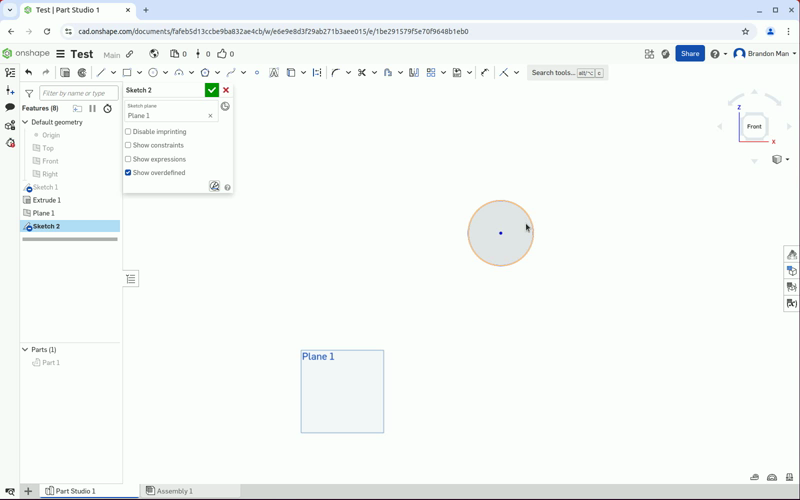
scroll(6)
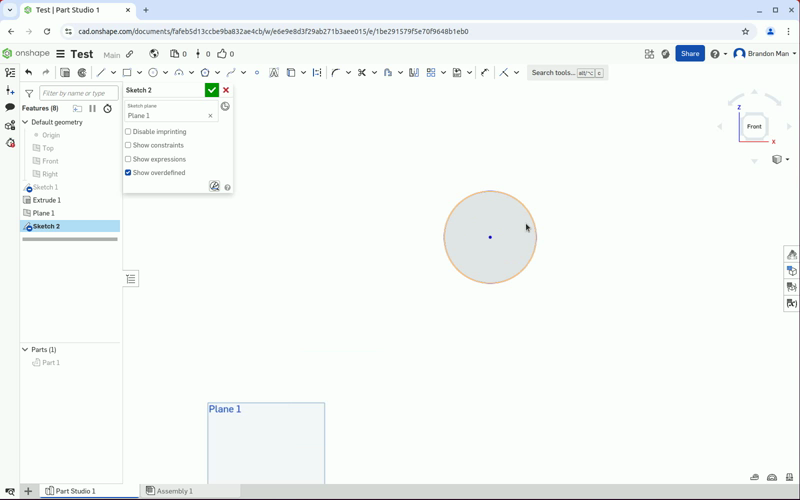
scroll(6)
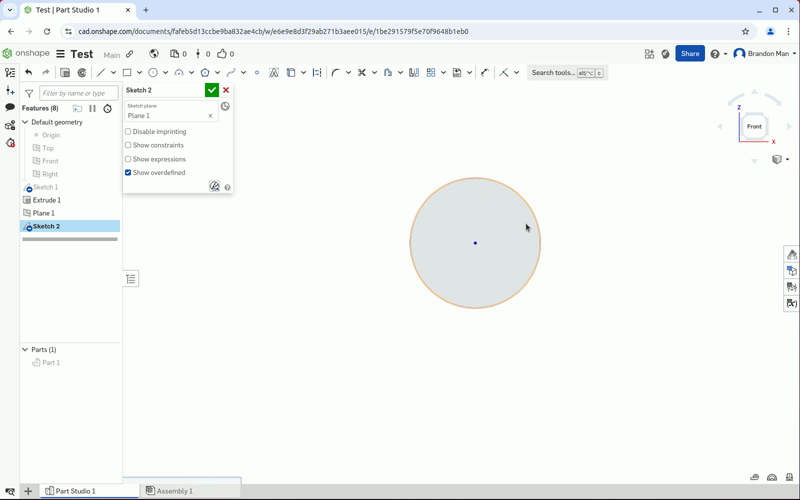
scroll(6)
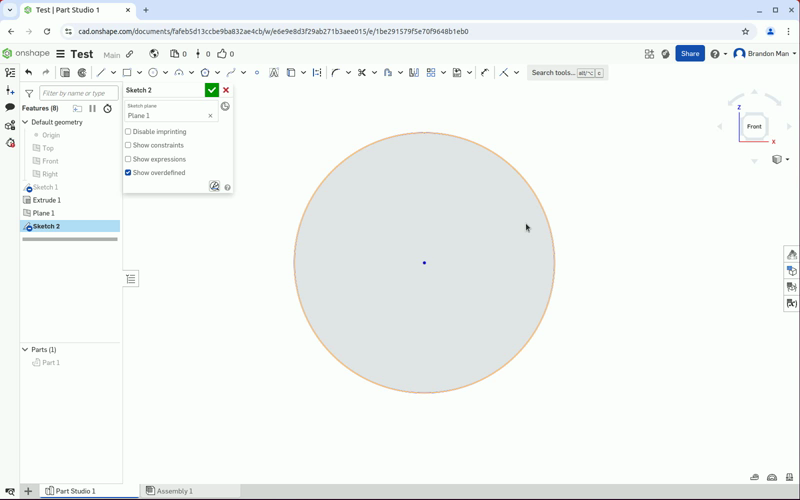
click(526, 223)
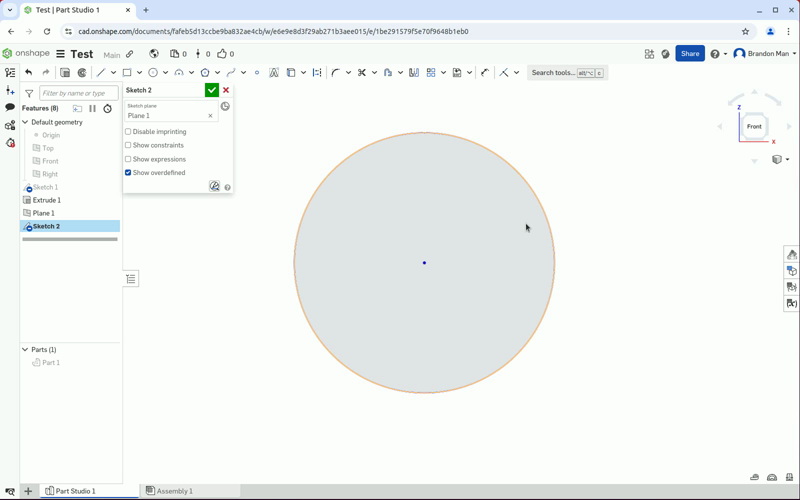
scroll(-6)
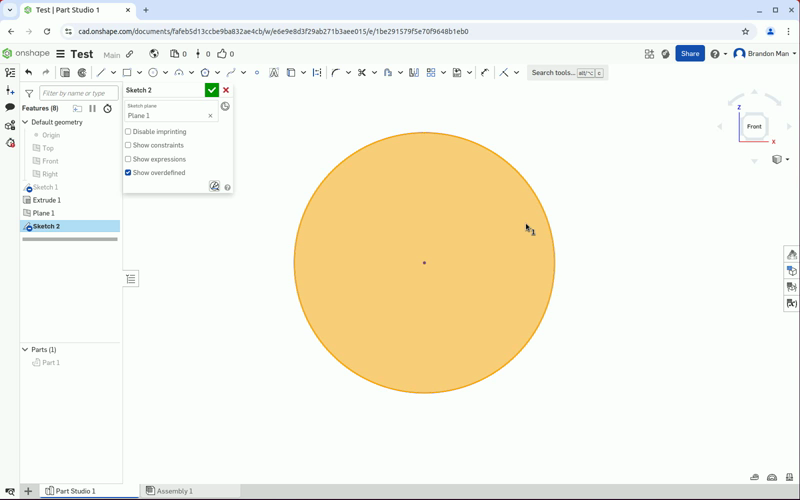
scroll(-6)
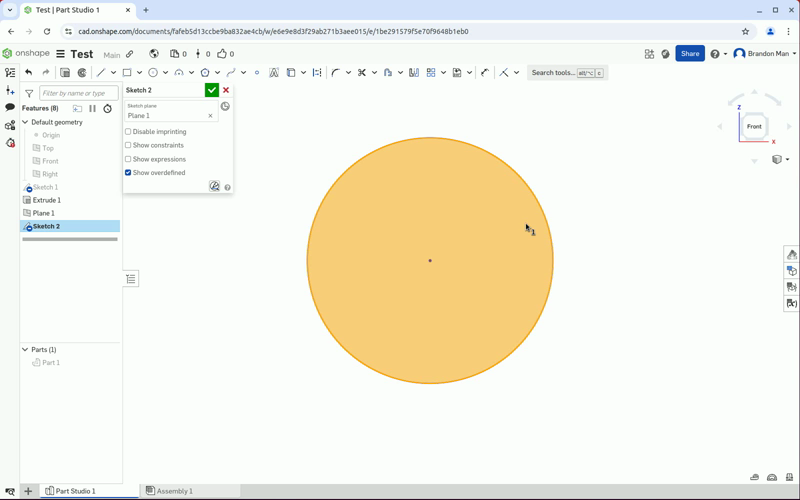
scroll(-6)
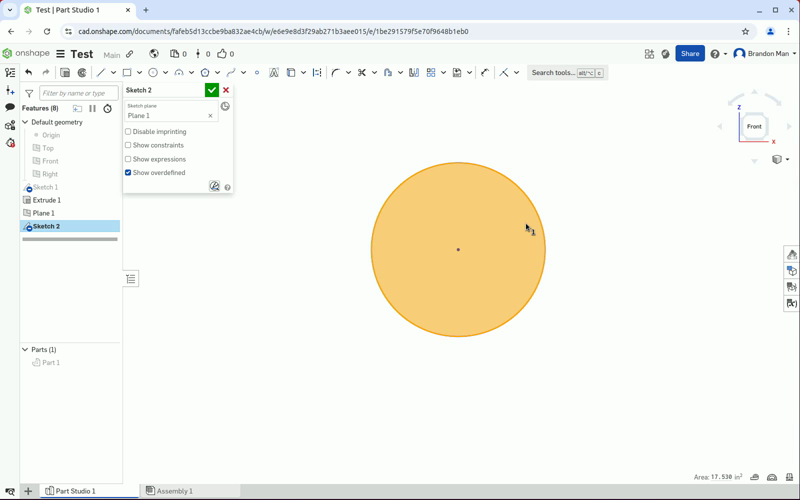
scroll(-6)
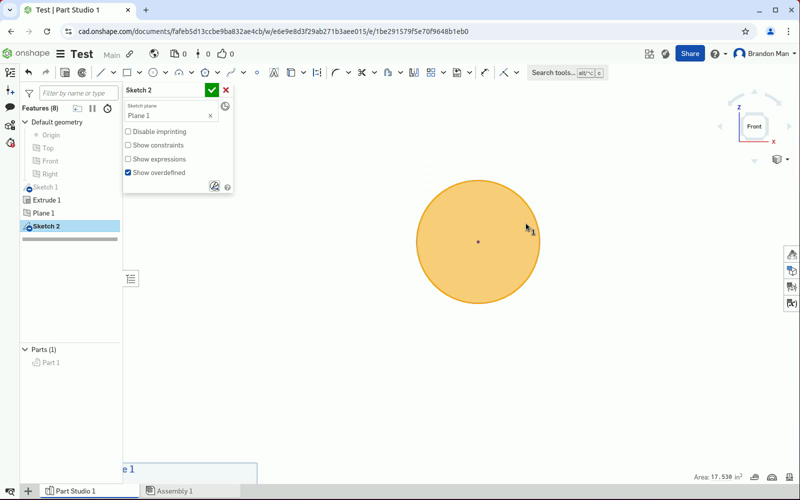
scroll(-6)
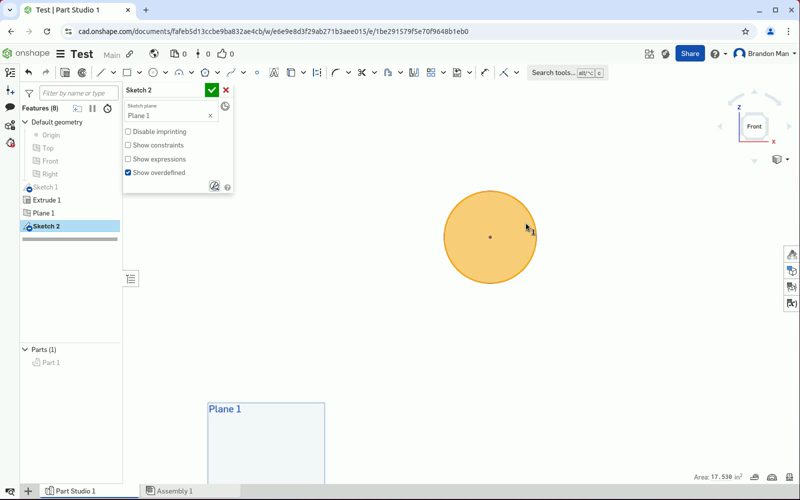
scroll(-6)
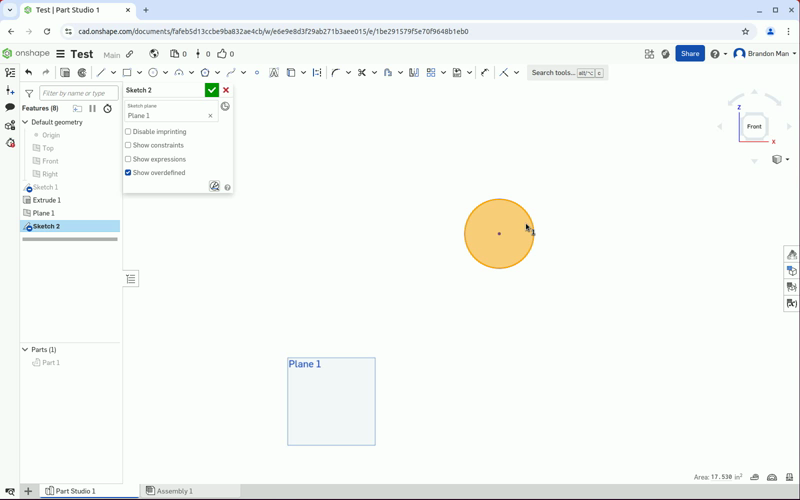
scroll(-6)
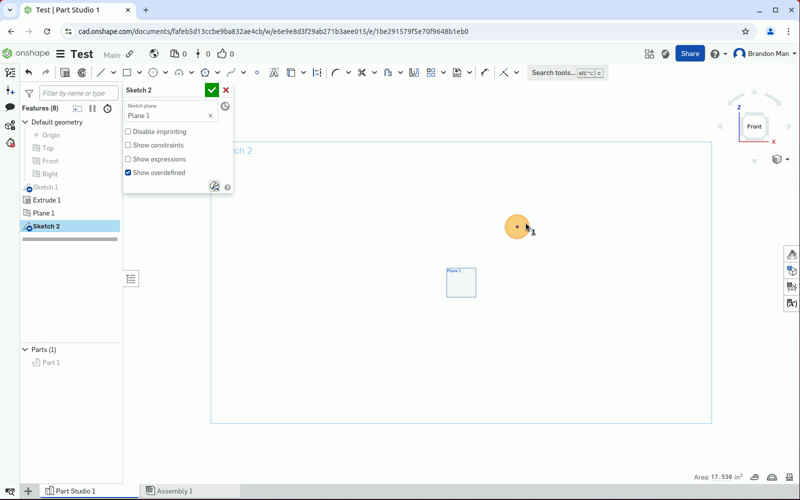
mouse_move(73, 352)
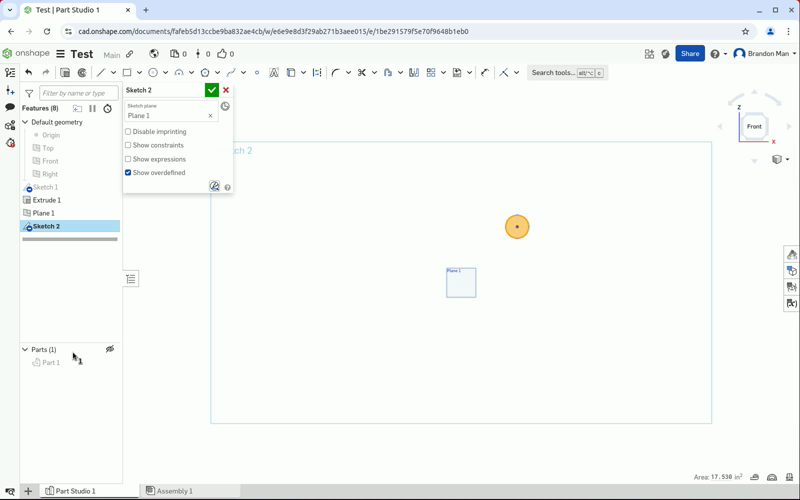
key(shift+y)
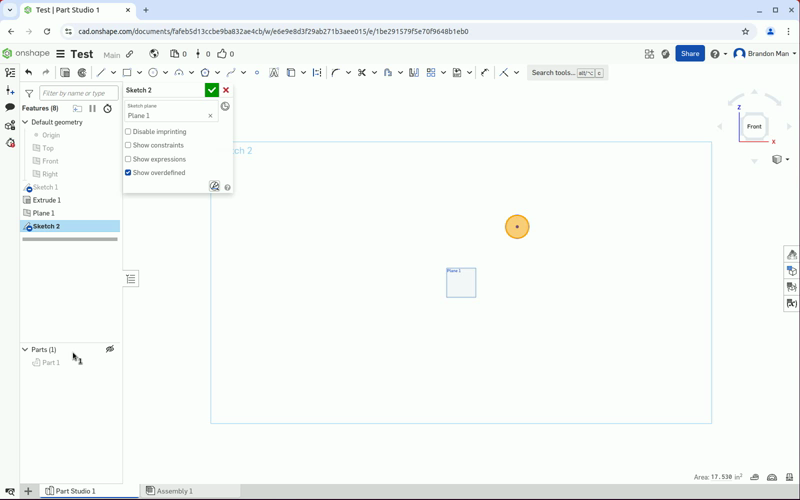
key(shift+e)
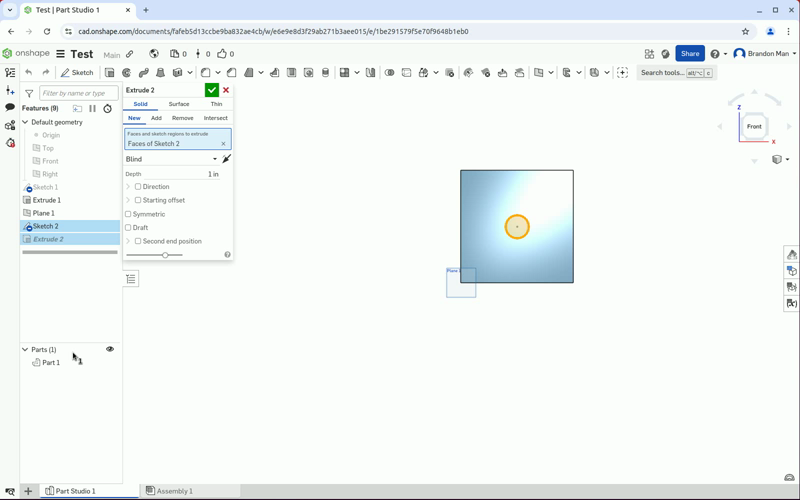
mouse_move(143, 106)
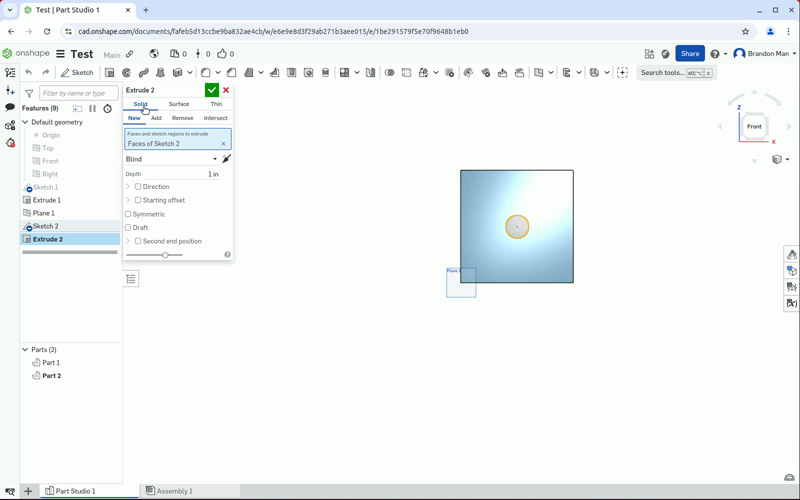
click(143, 106)
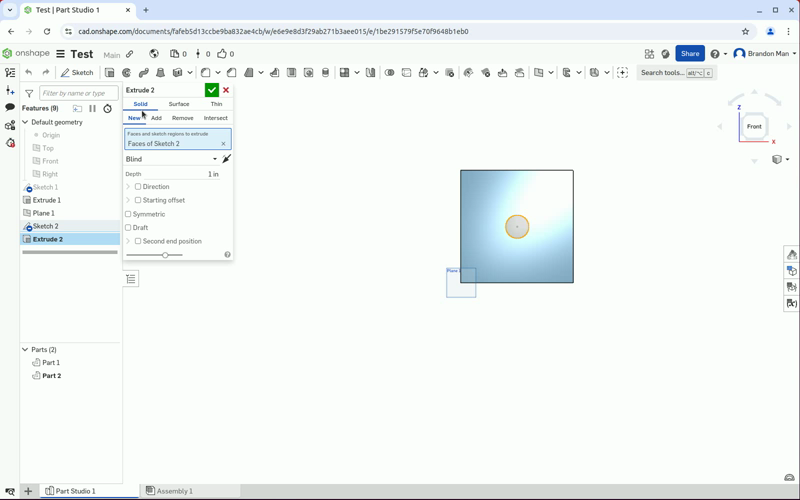
mouse_move(137, 120)
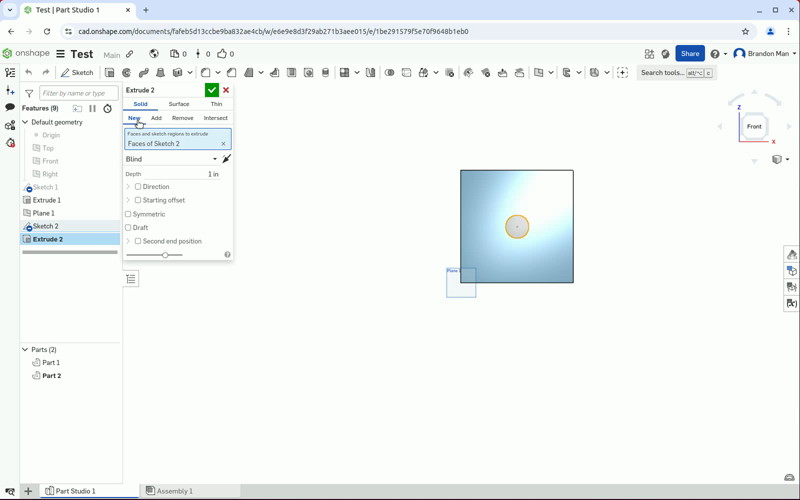
click(137, 120)
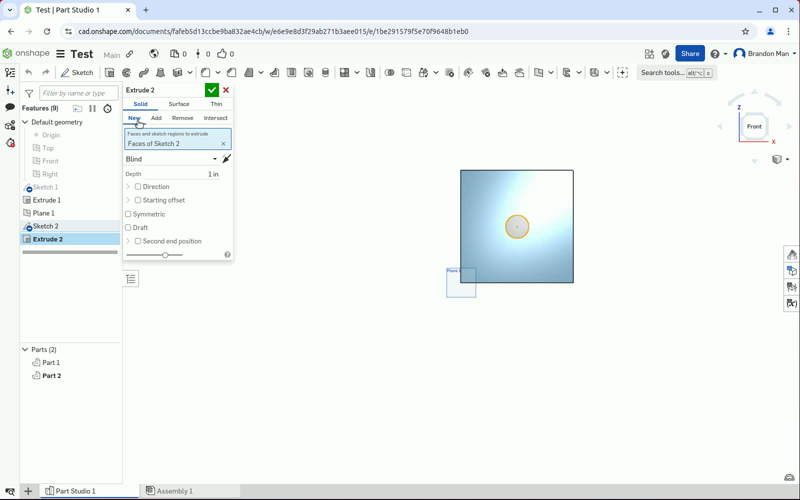
key(tab, 4)
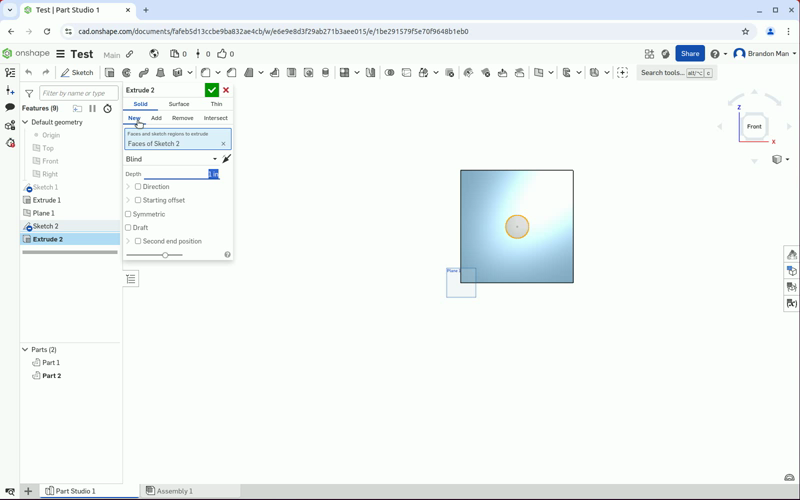
text(9.147)
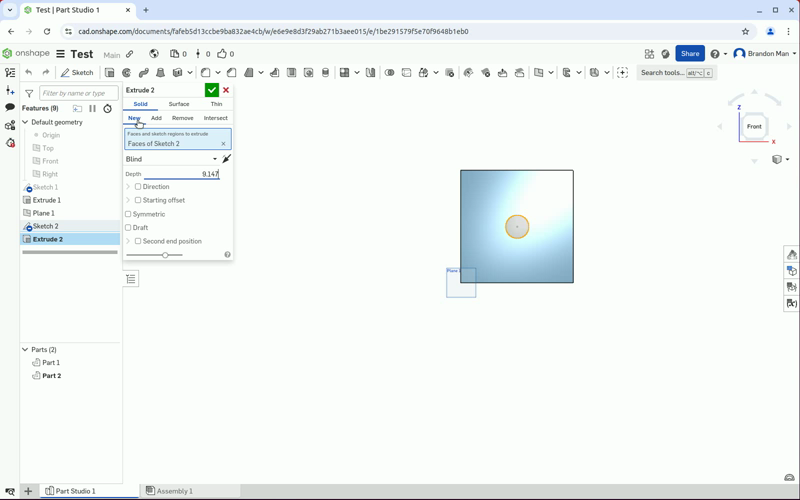
key(enter)
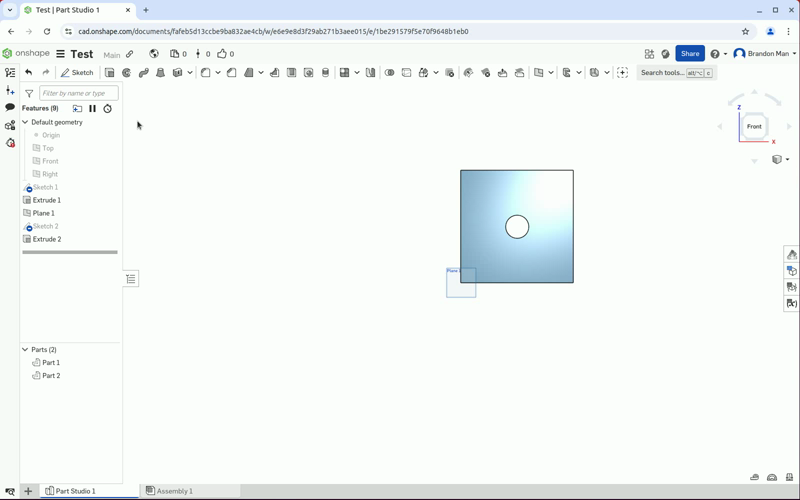
key(shift+h)
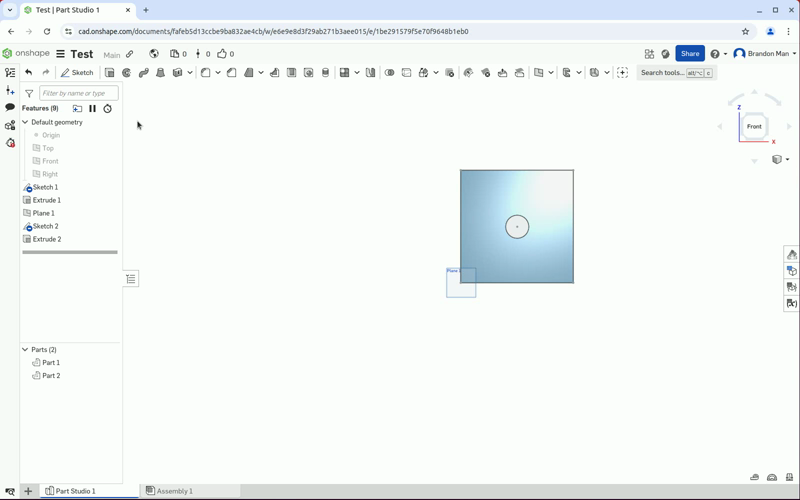
key(shift+h)
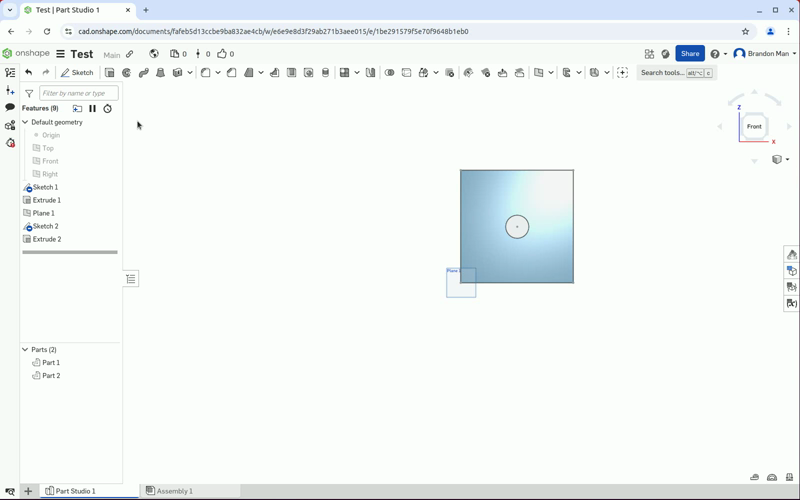
key(shift+7)
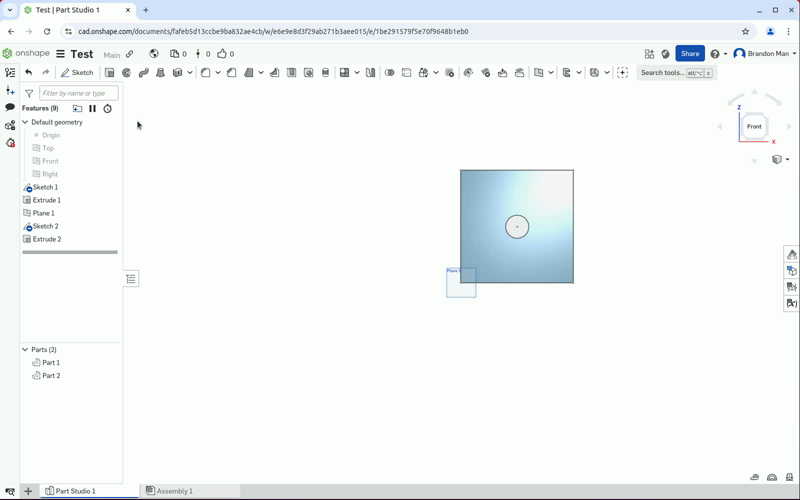
key(left, 2)
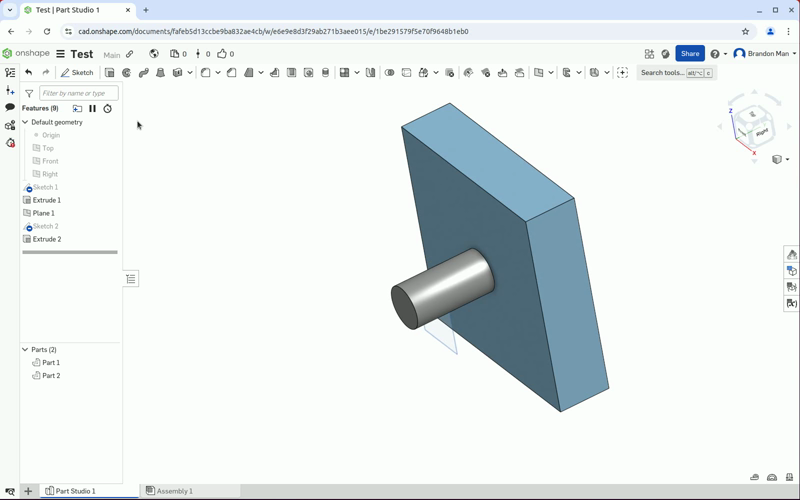
key(down, 2)
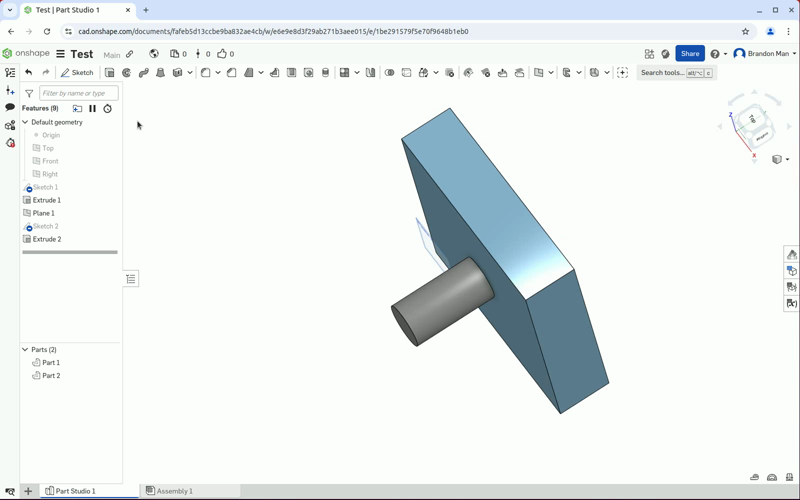
key(up, 2)
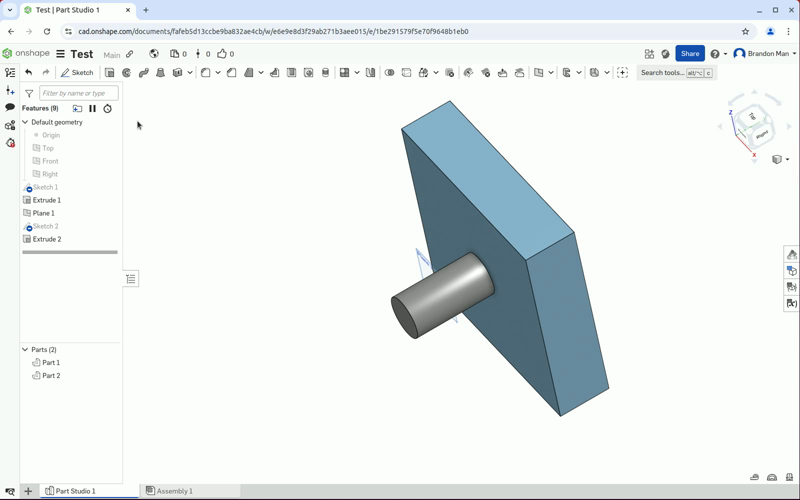
key(right, 2)
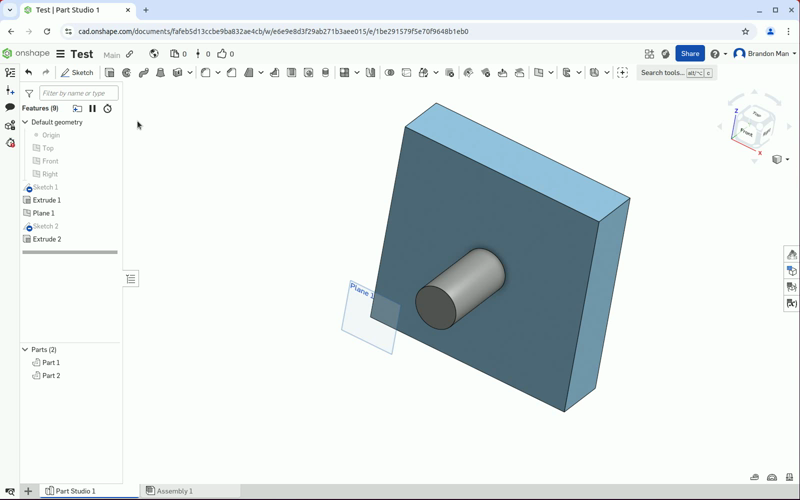
mouse_move(73, 189)
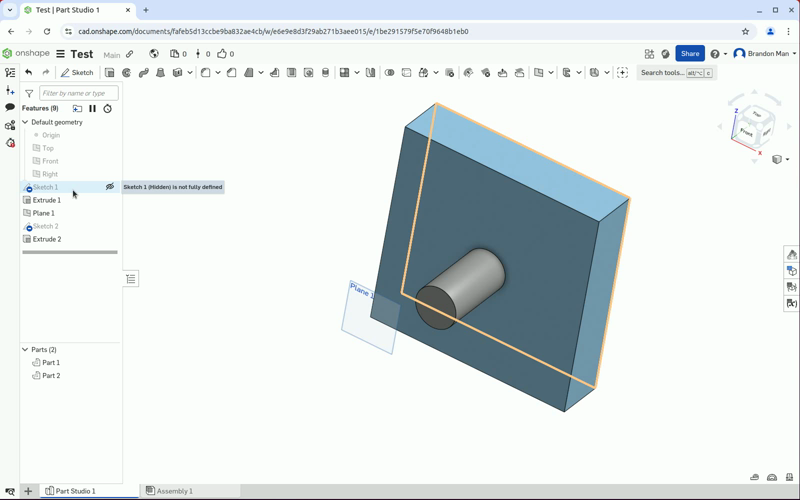
click(73, 189)